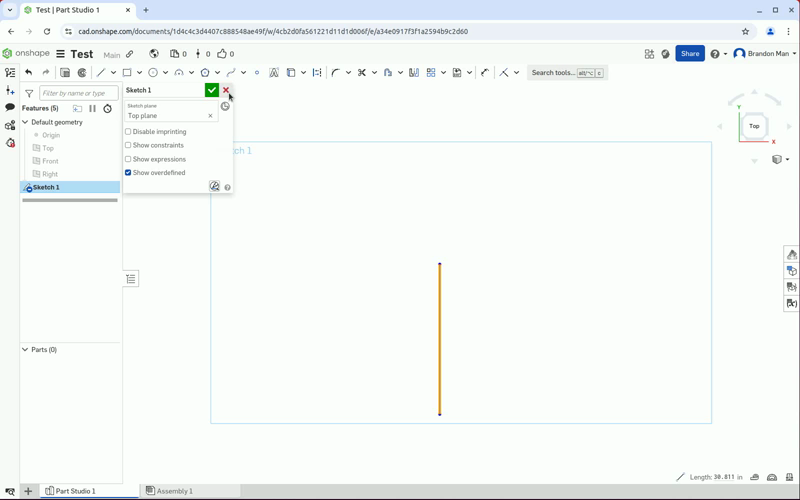
key(shift+h)
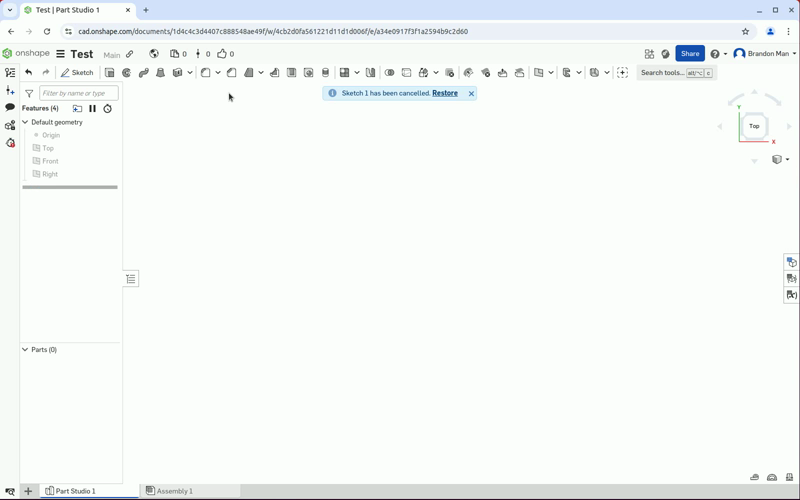
mouse_move(73, 352)
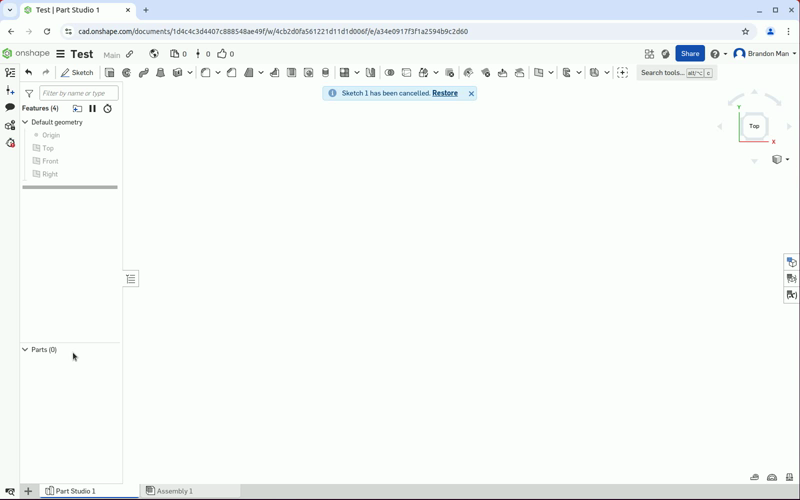
key(y)
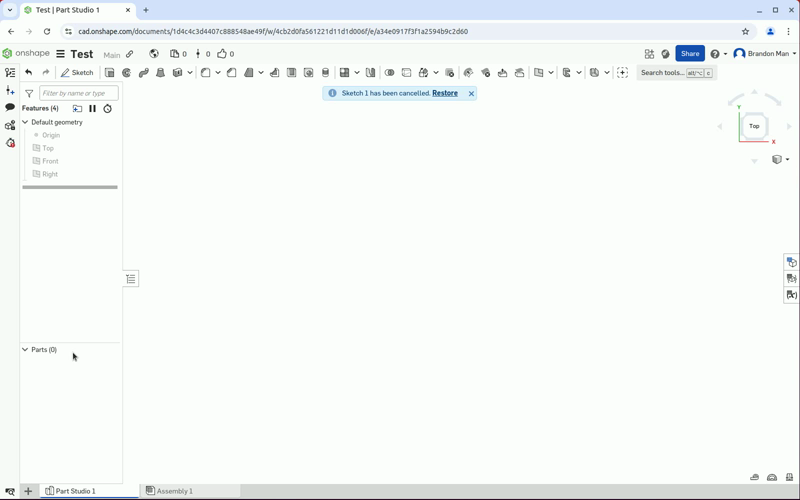
key(shift+p)
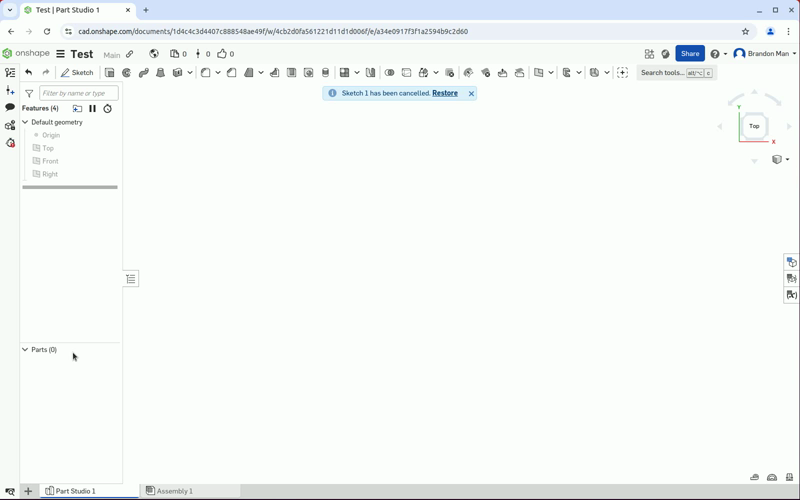
key(space)
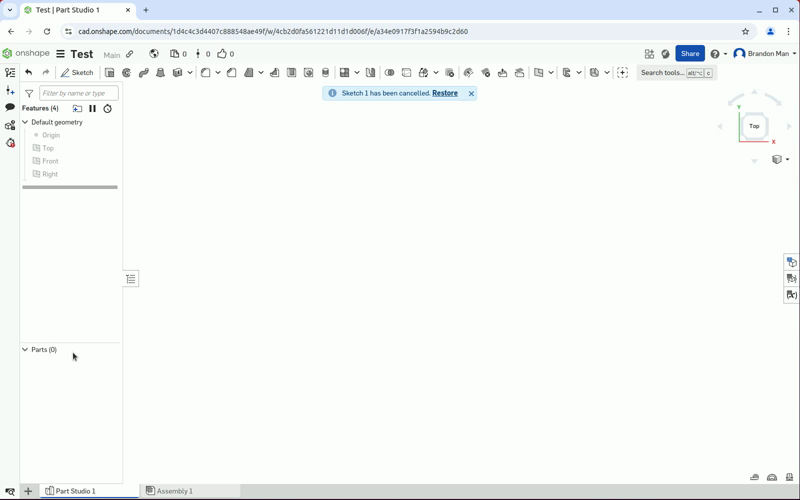
key_down(shift)
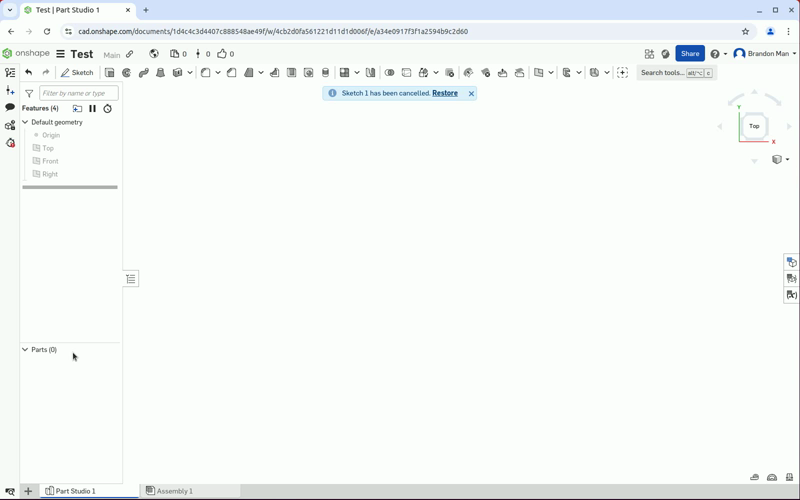
key(up)
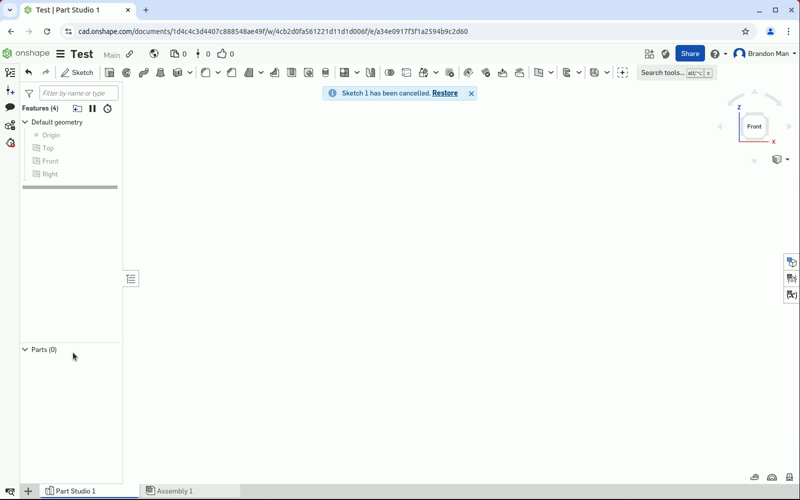
key_up(shift)
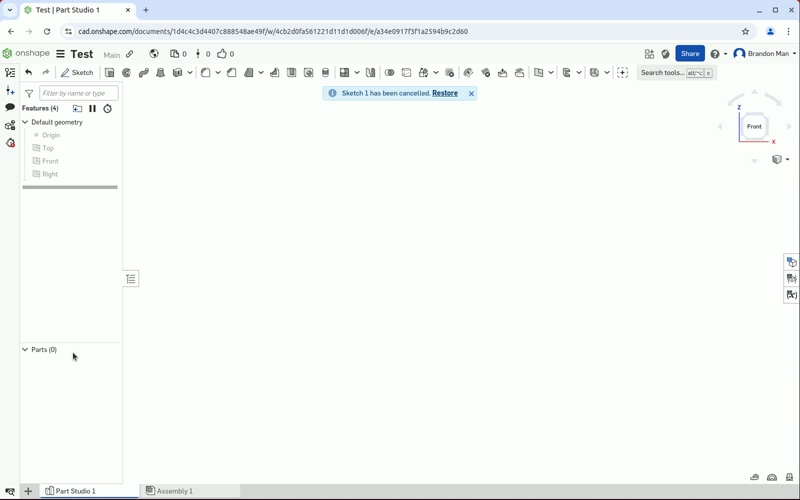
mouse_move(73, 352)
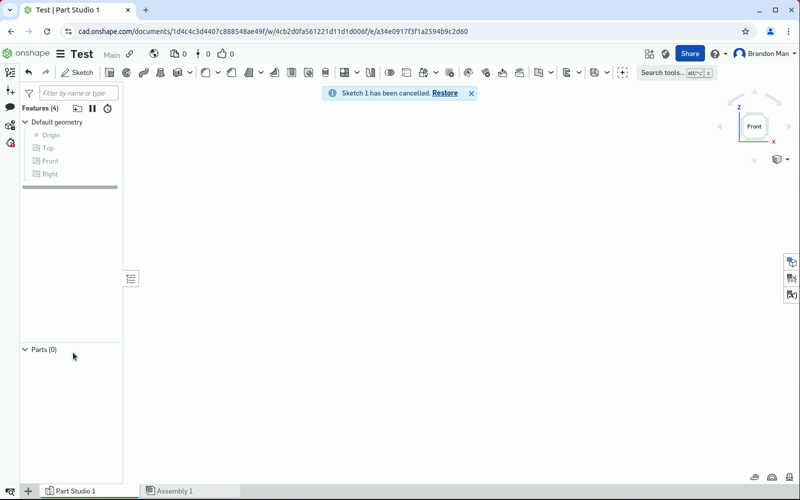
key(shift+y)
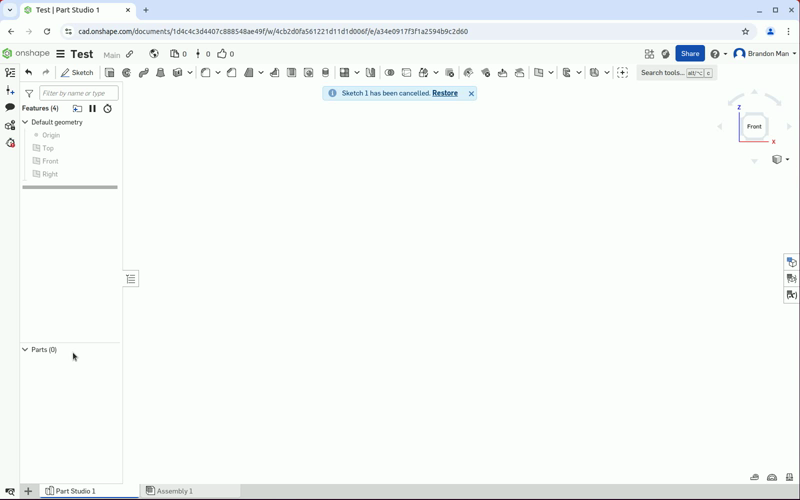
key(shift+s)
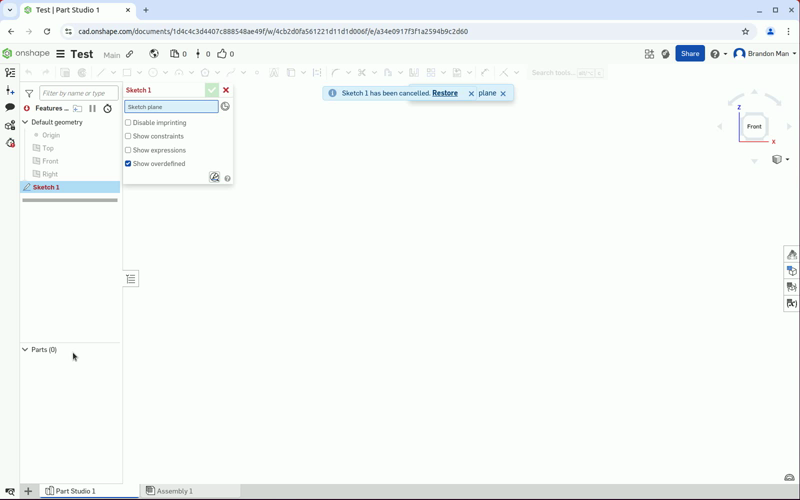
mouse_move(73, 163)
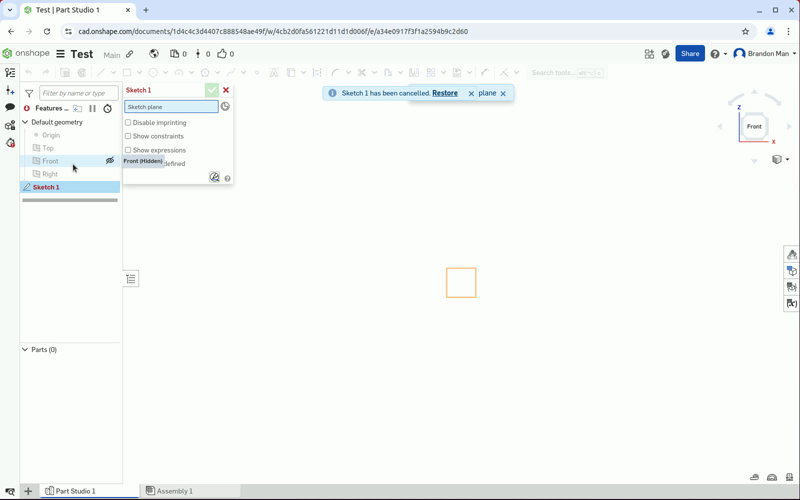
click(73, 163)
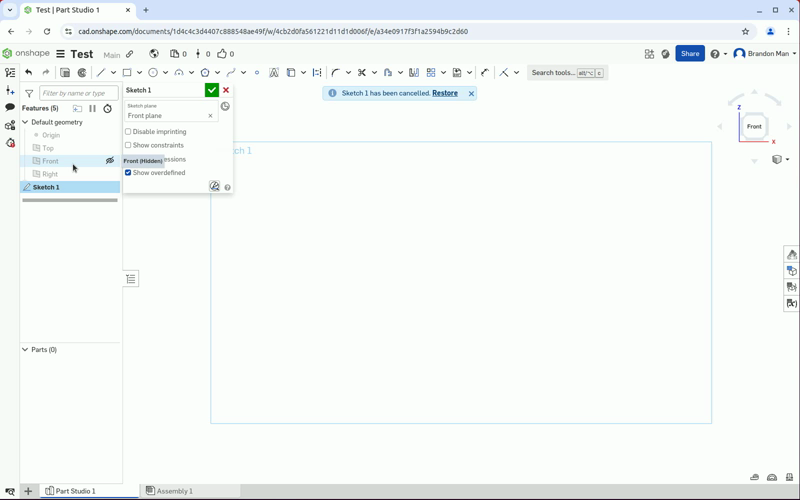
mouse_move(73, 352)
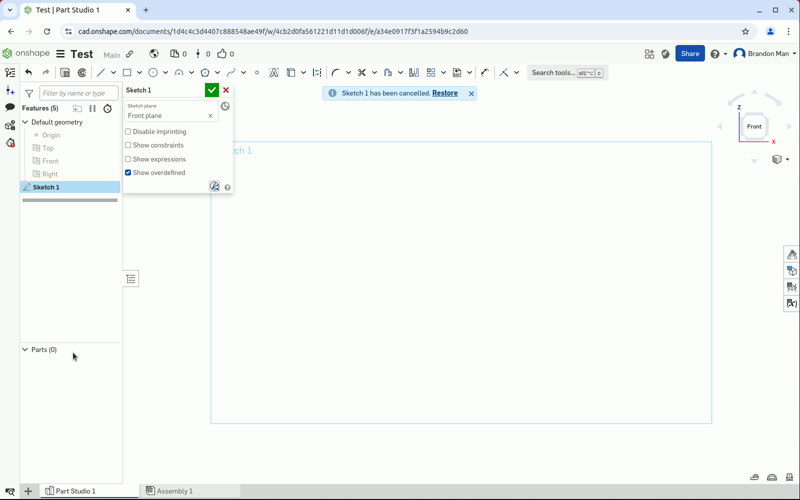
key(y)
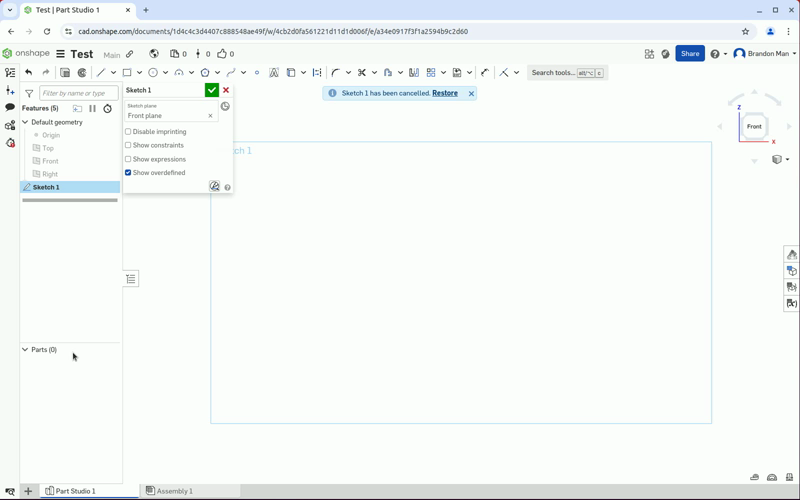
key(l)
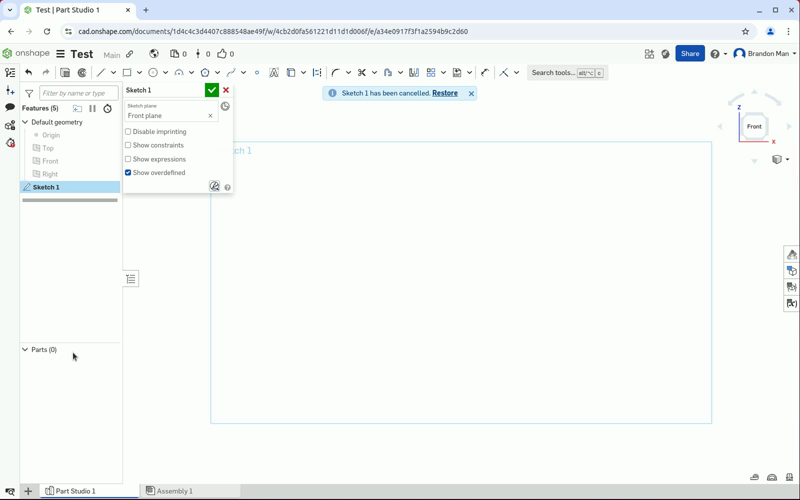
key_down(shift)
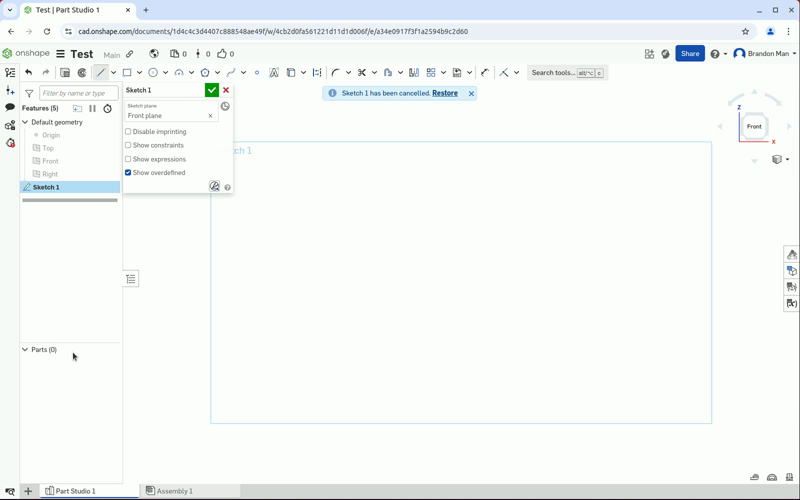
mouse_move(350, 282)
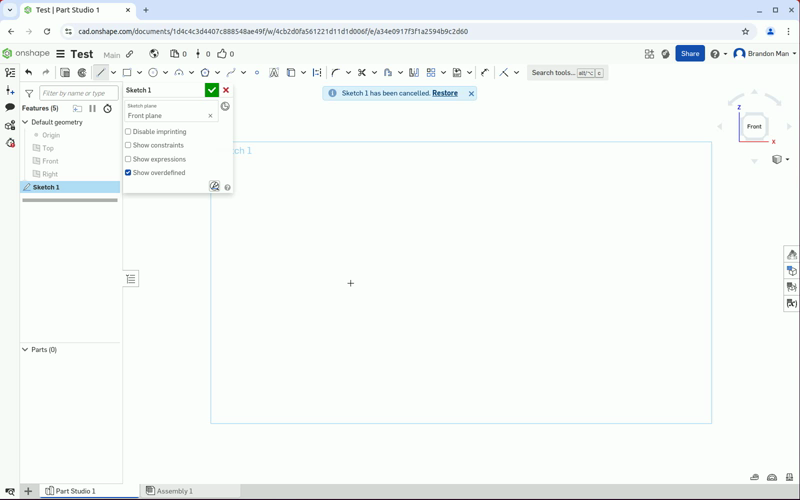
click(350, 282)
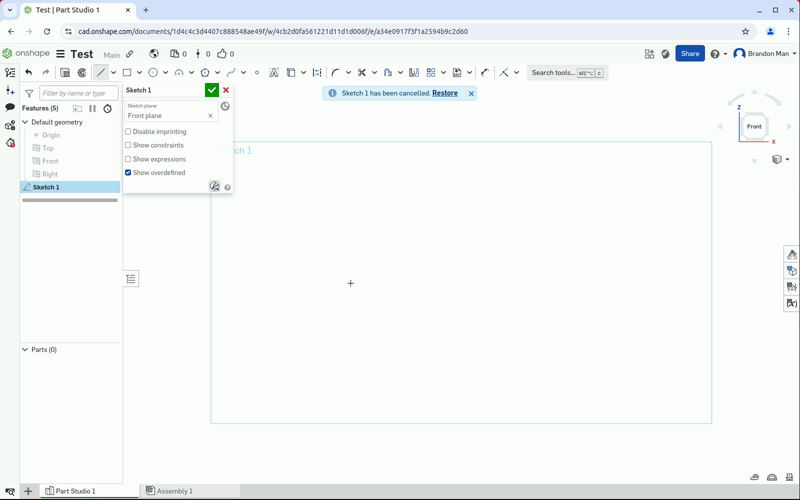
key_up(shift)
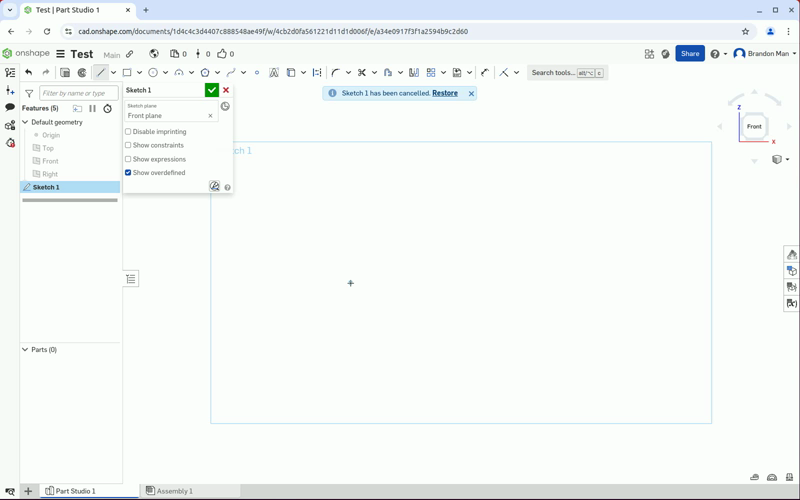
key_down(shift)
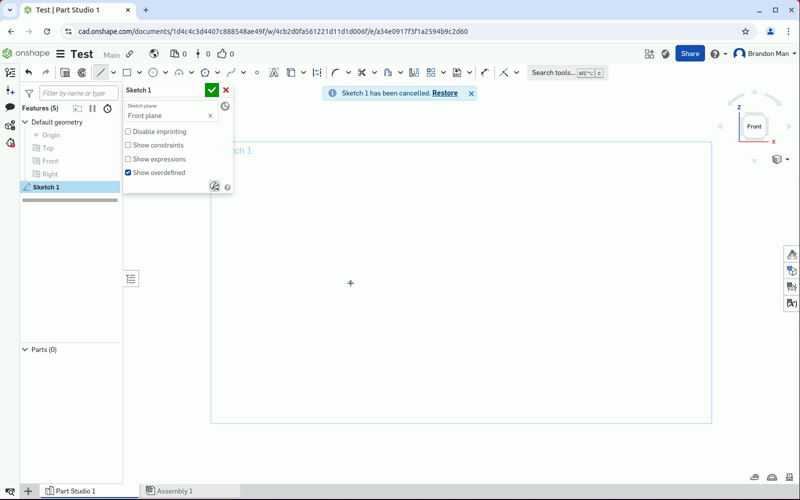
mouse_move(572, 282)
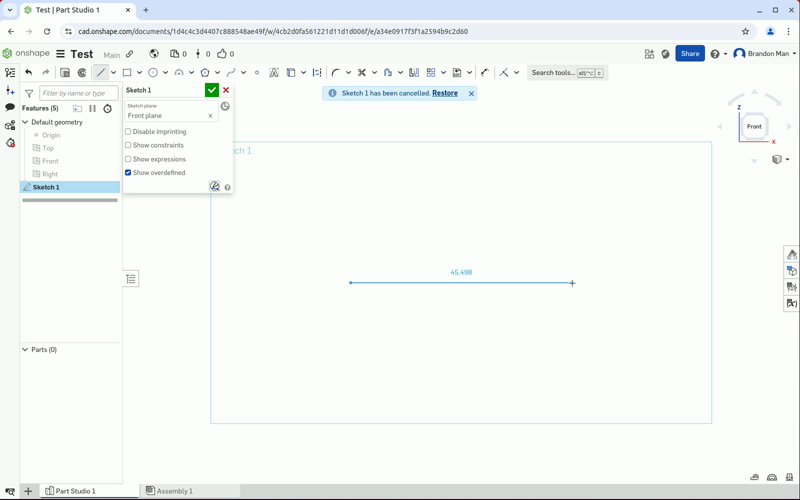
click(572, 282)
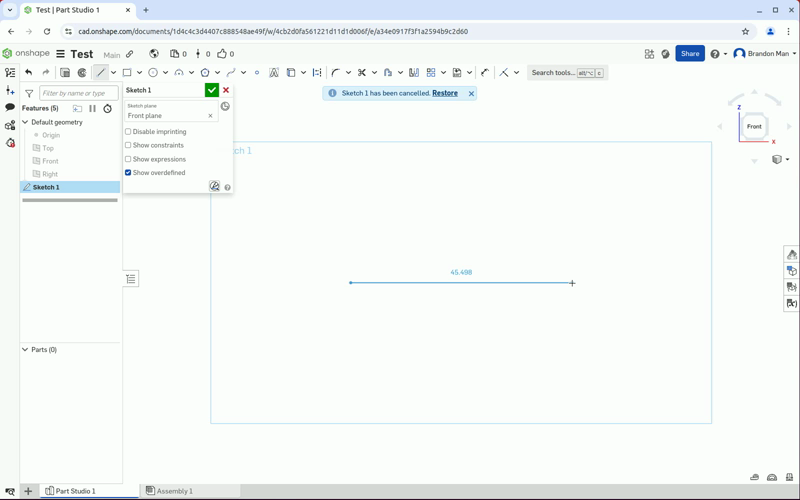
key_up(shift)
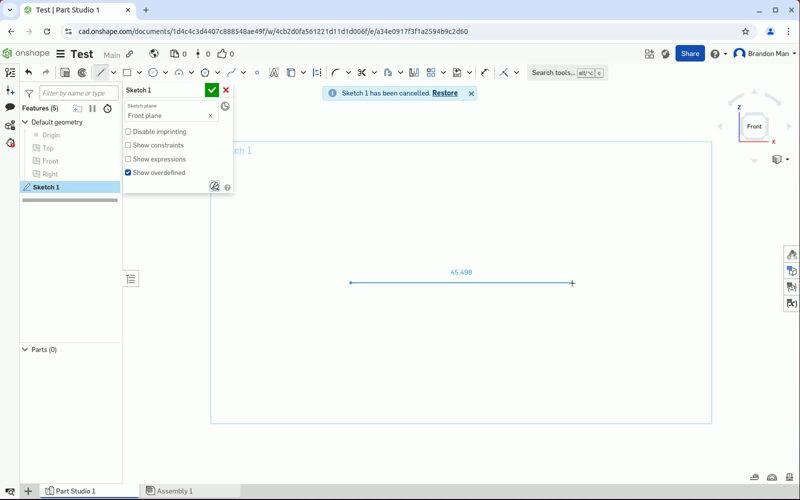
key_down(shift)
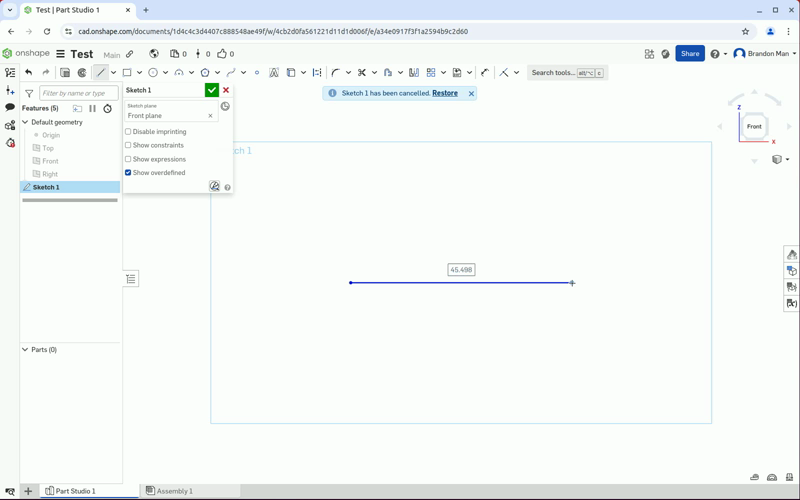
mouse_move(572, 210)
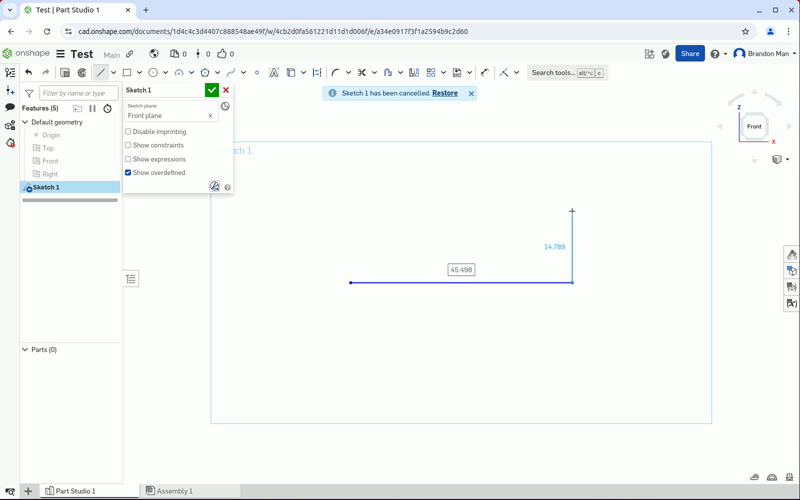
click(572, 210)
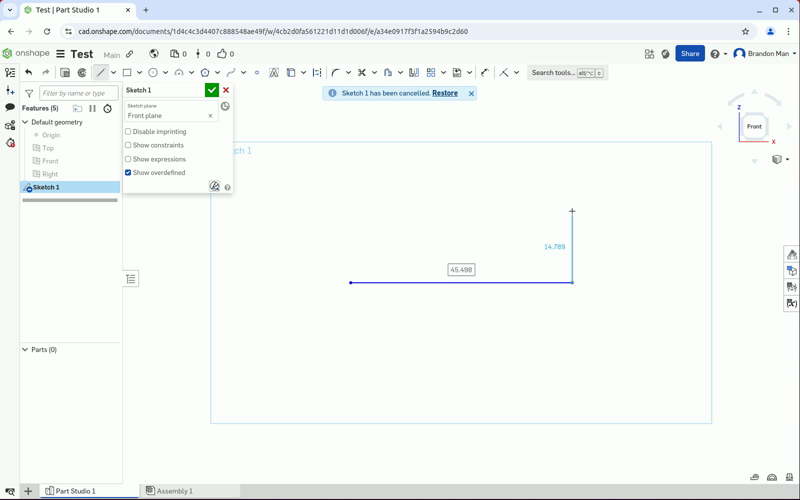
key_up(shift)
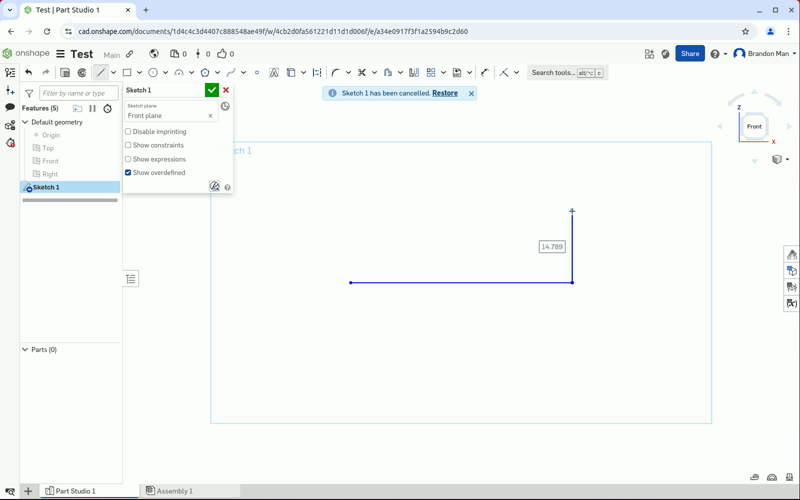
key_down(shift)
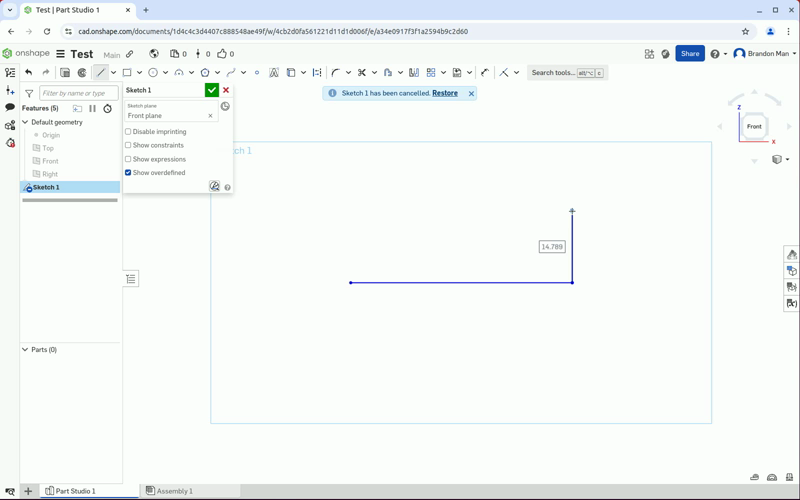
mouse_move(350, 210)
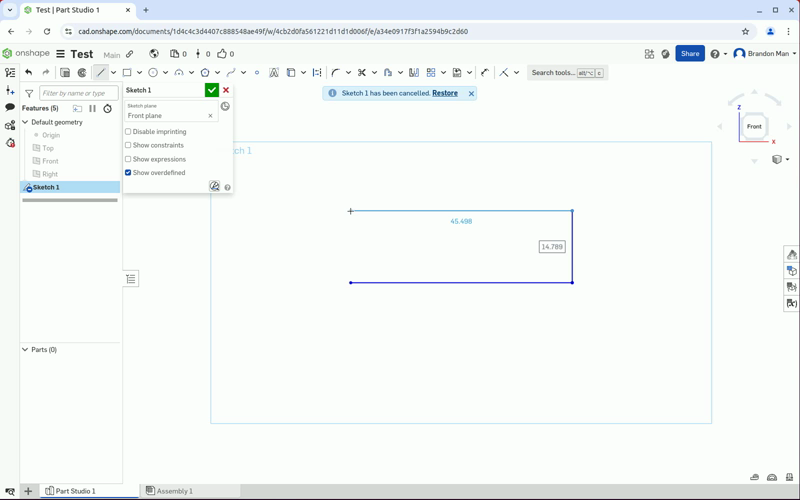
click(350, 210)
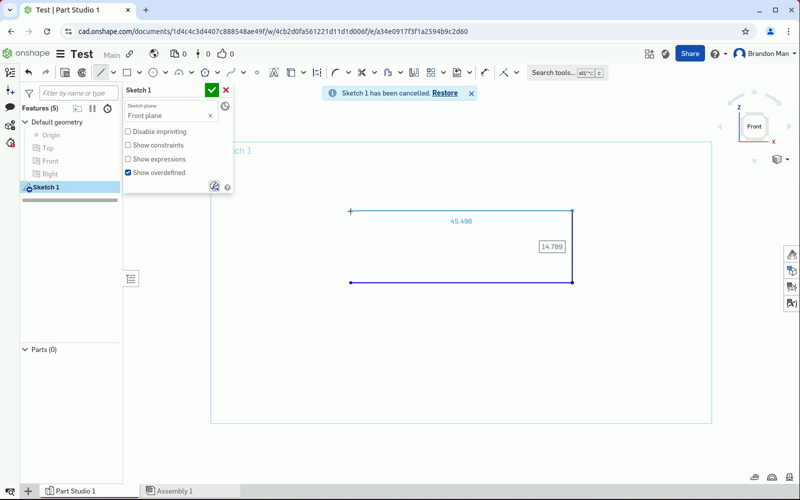
key_up(shift)
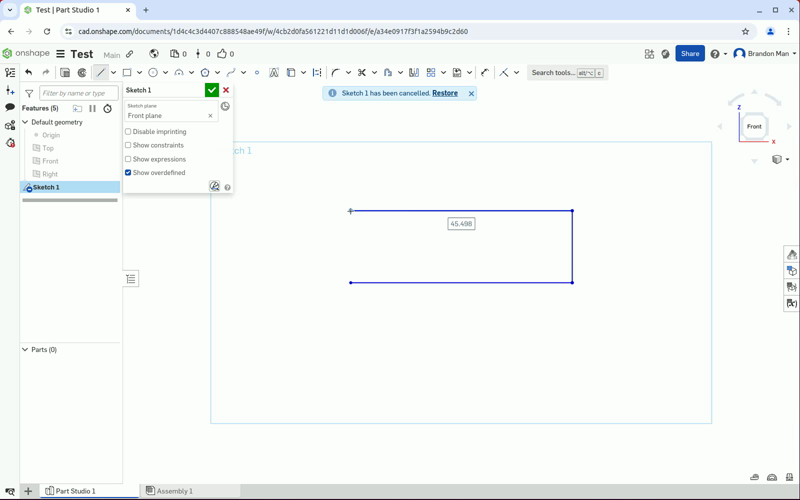
key_down(shift)
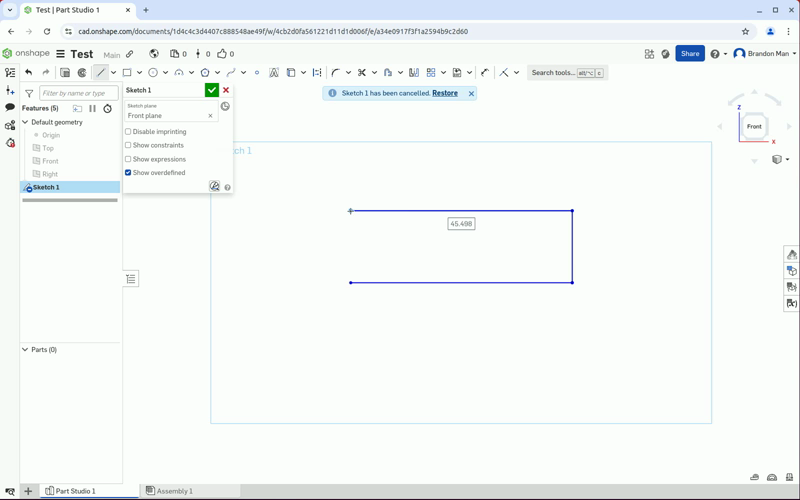
mouse_move(350, 282)
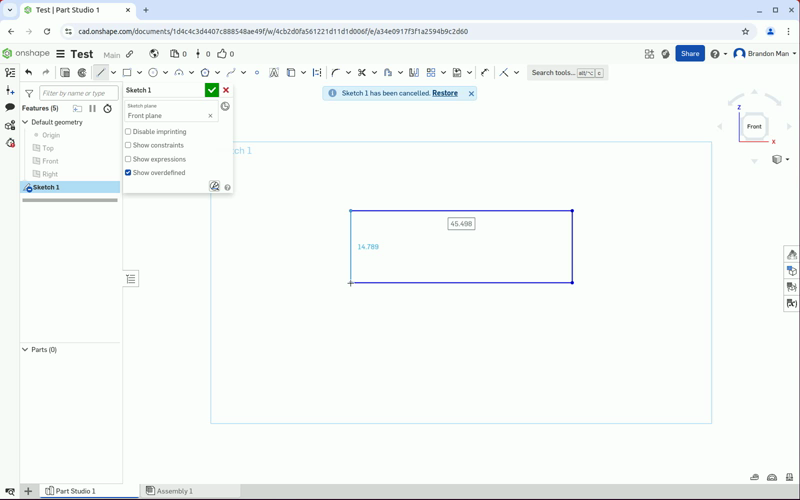
key_up(shift)
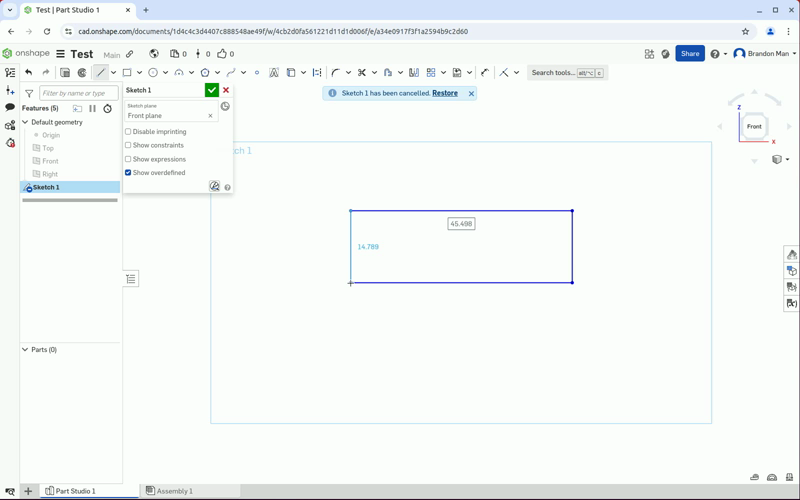
click(350, 282)
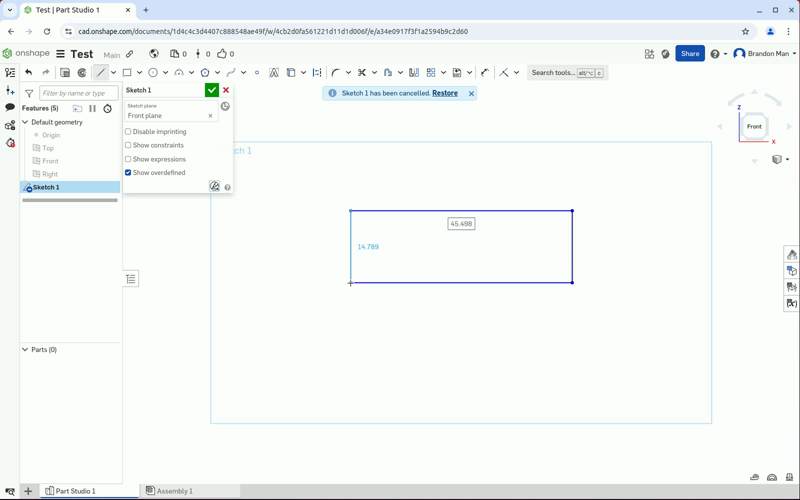
key(esc)
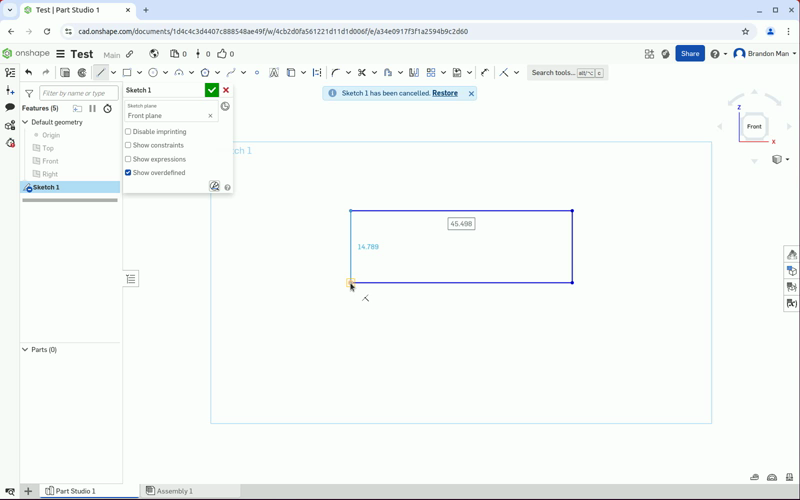
mouse_move(437, 224)
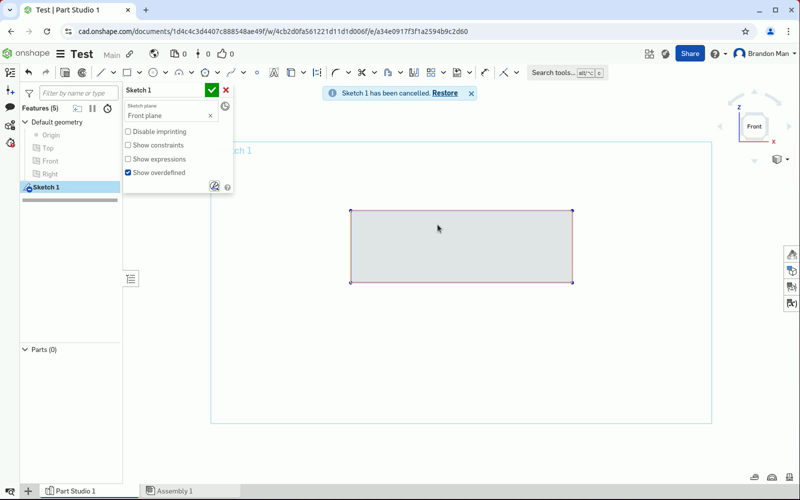
click(437, 224)
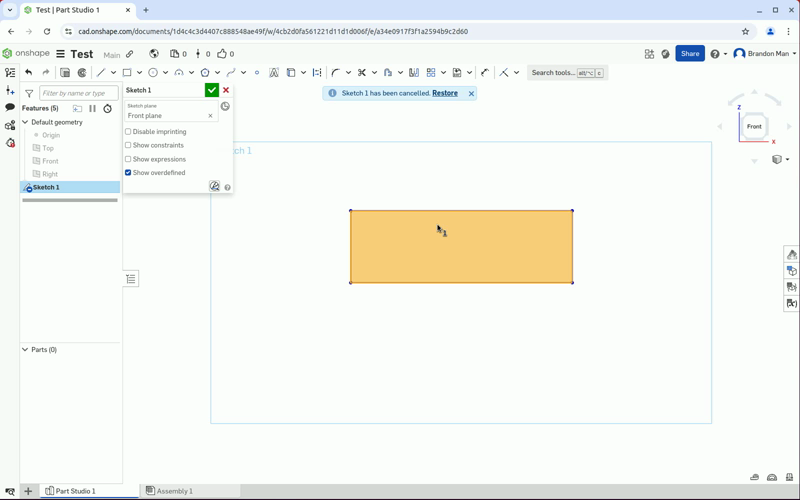
mouse_move(73, 352)
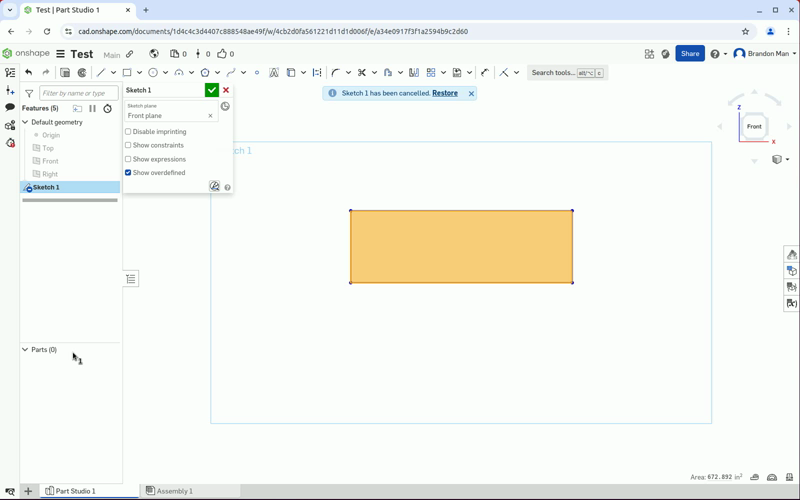
key(shift+y)
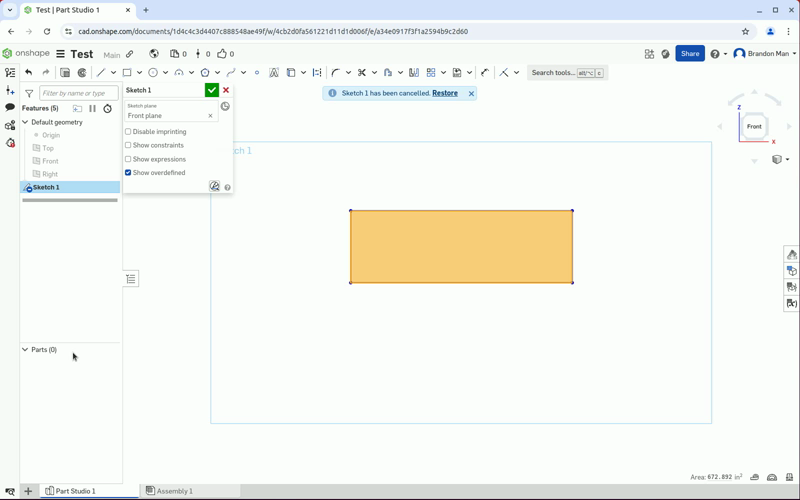
key(shift+e)
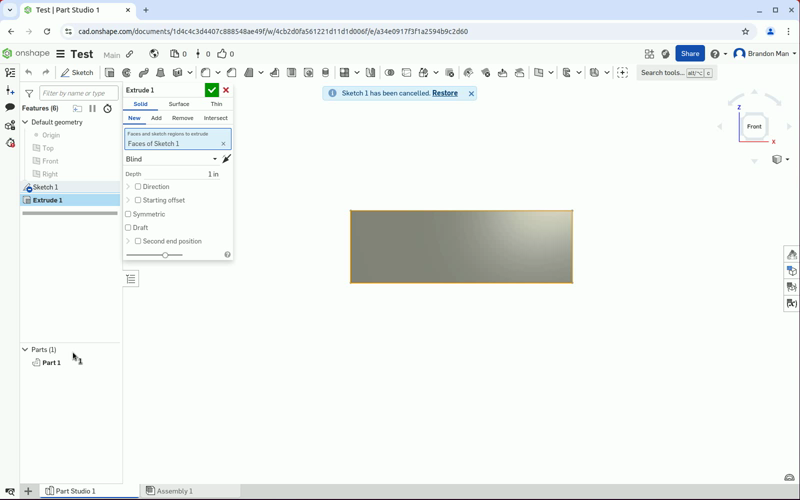
mouse_move(143, 106)
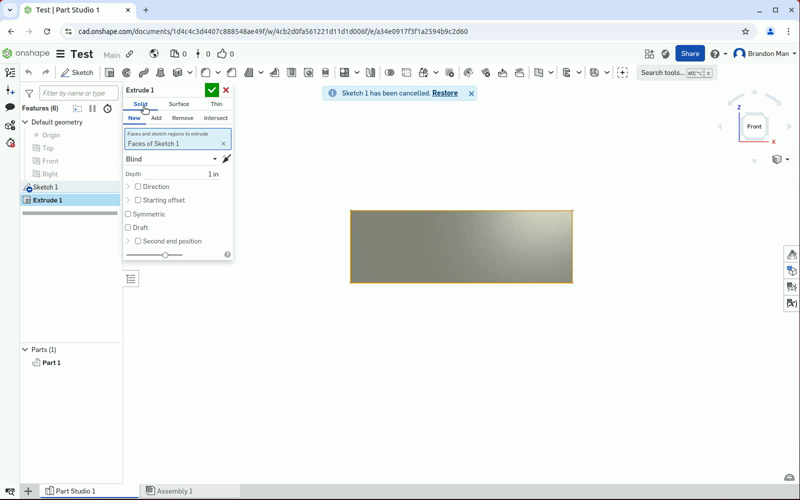
click(143, 106)
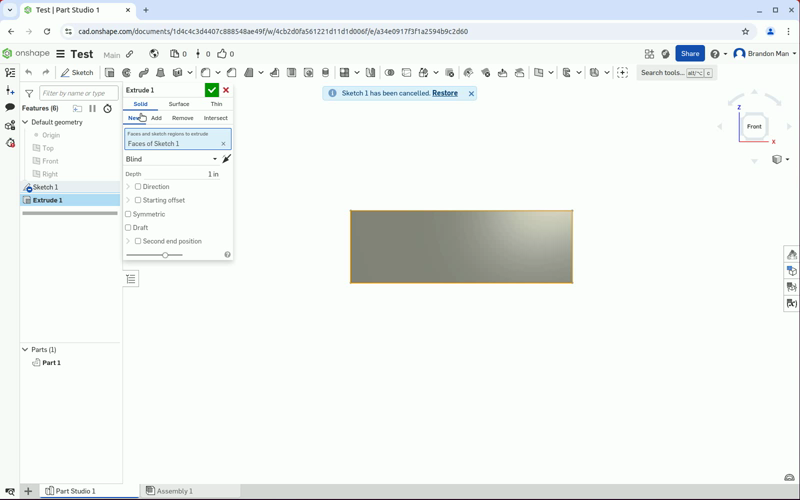
mouse_move(137, 120)
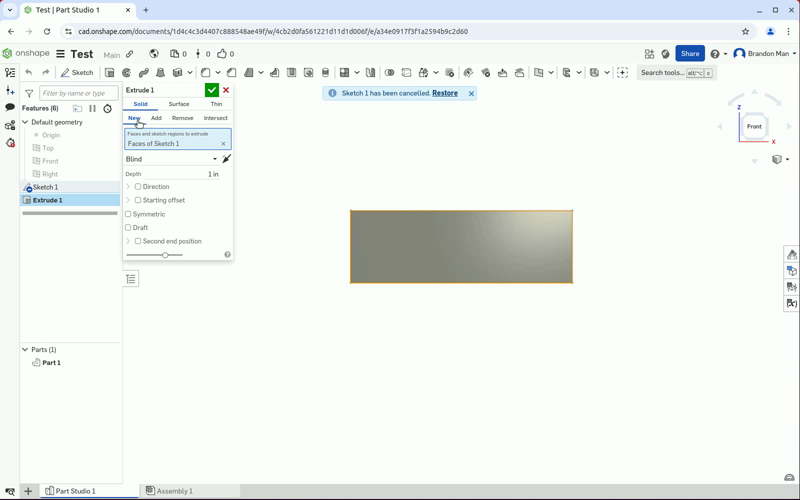
click(137, 120)
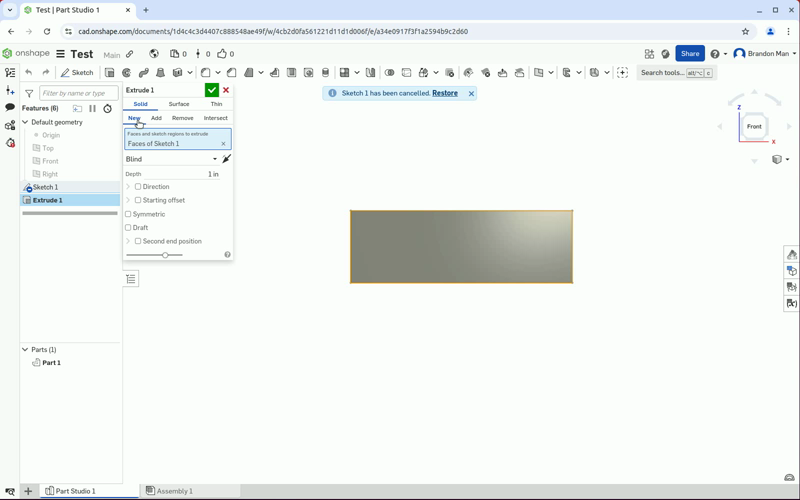
key(tab, 4)
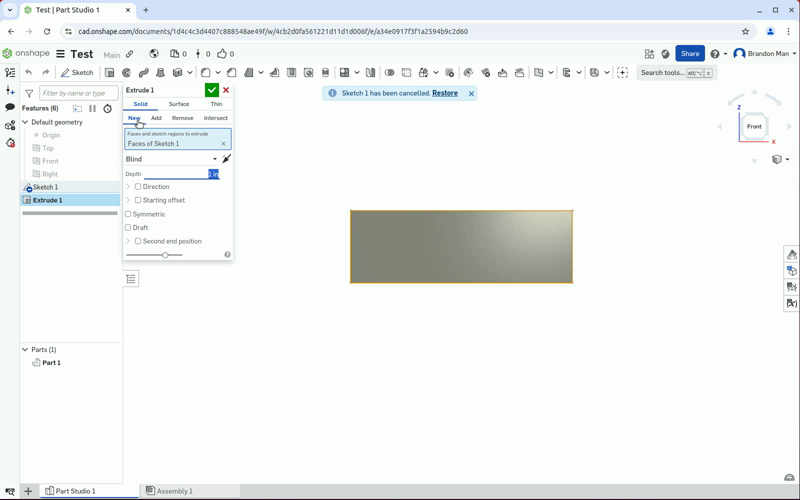
text(7.462)
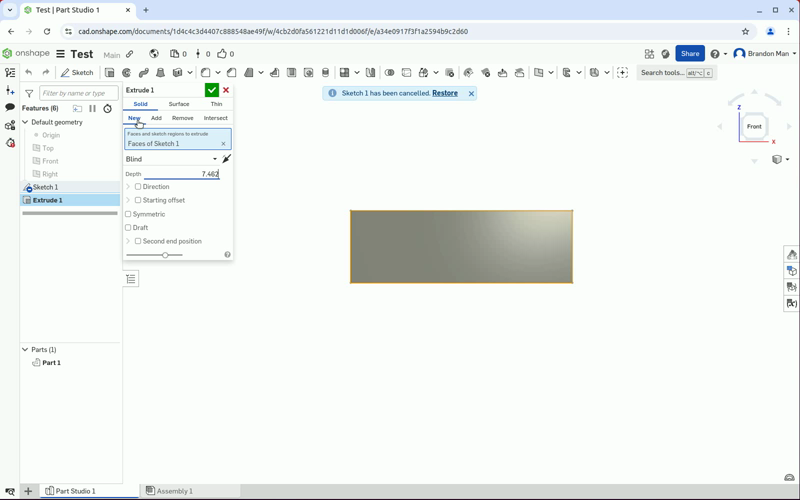
key(enter)
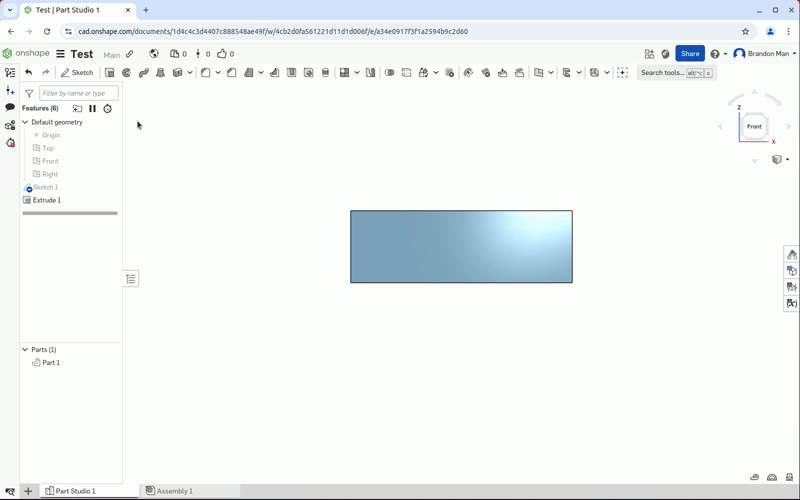
key(shift+h)
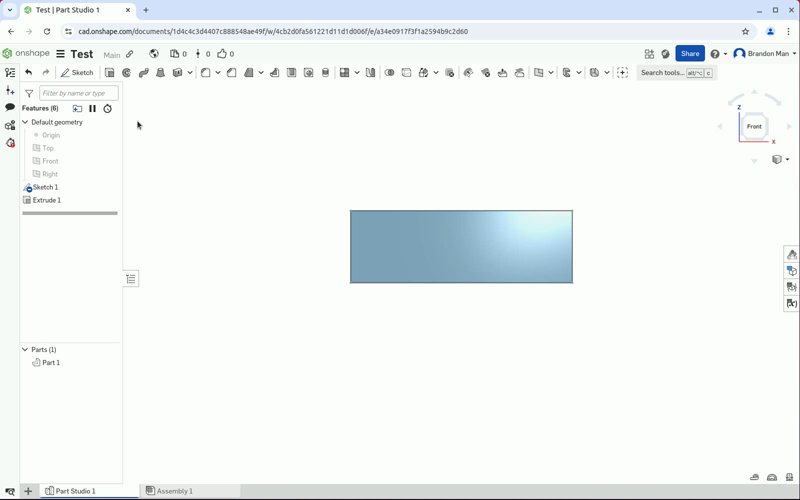
key(shift+h)
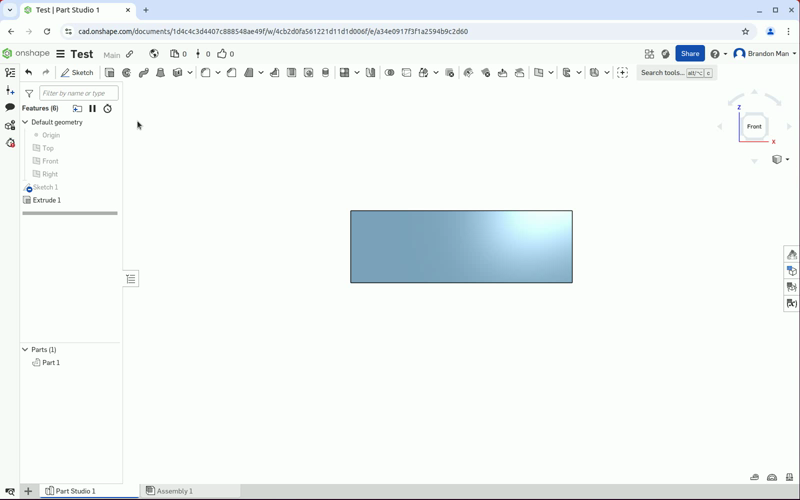
mouse_move(73, 189)
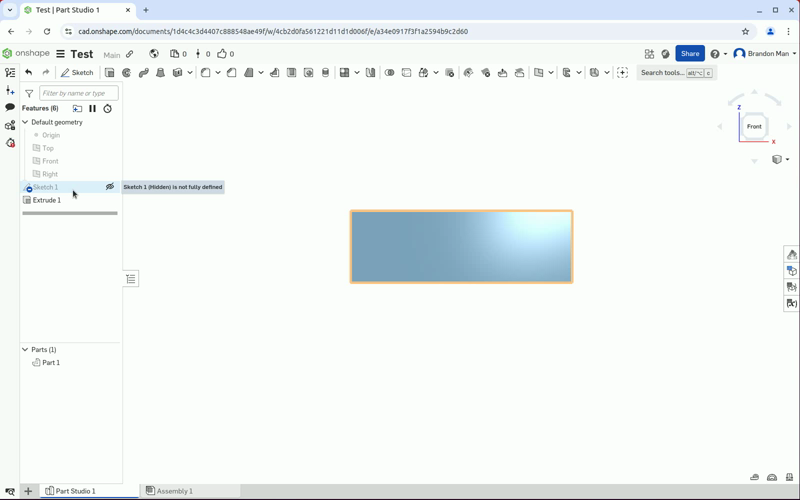
click(73, 189)
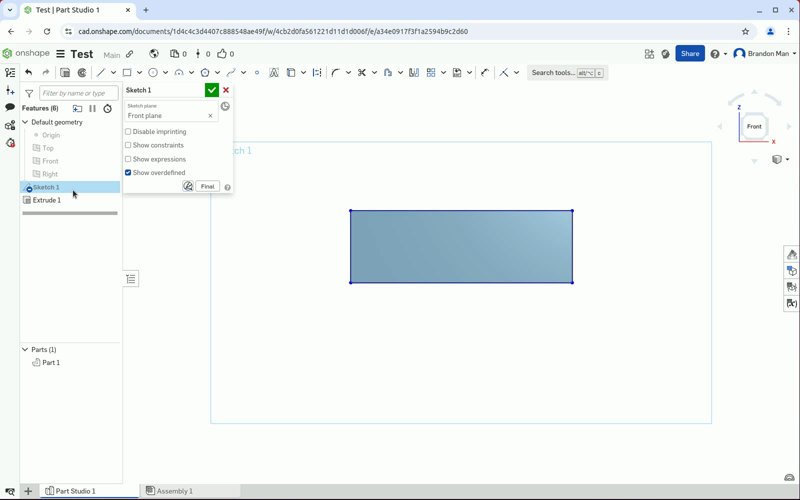
mouse_move(229, 92)
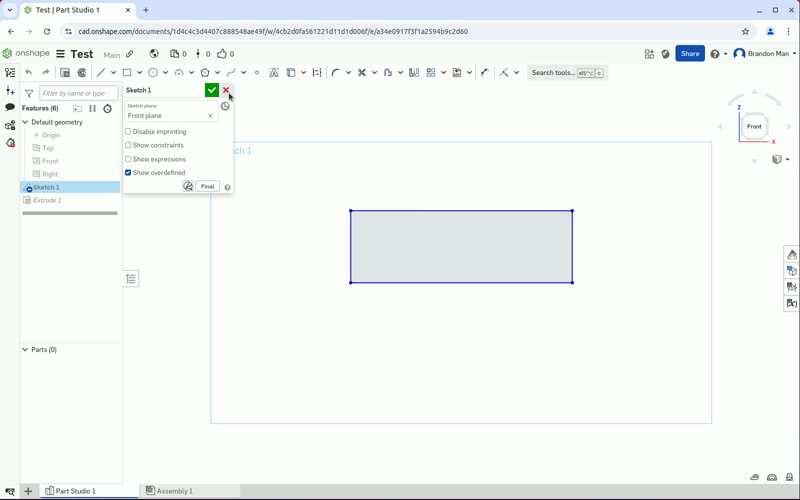
click(229, 92)
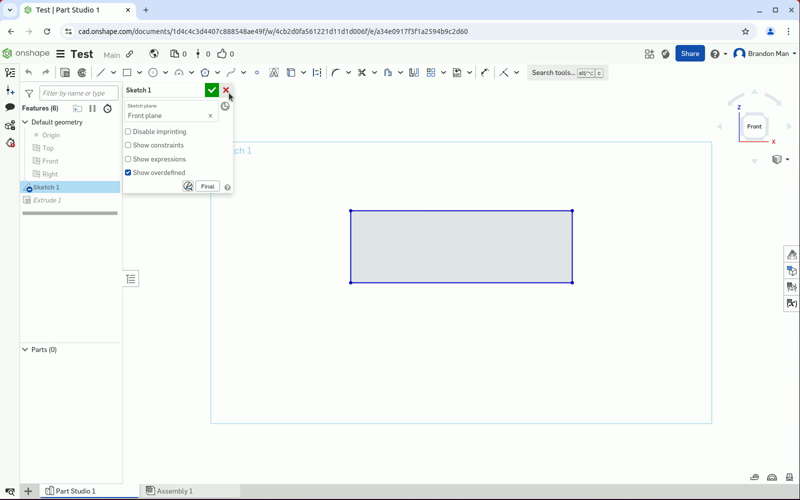
key(shift+s)
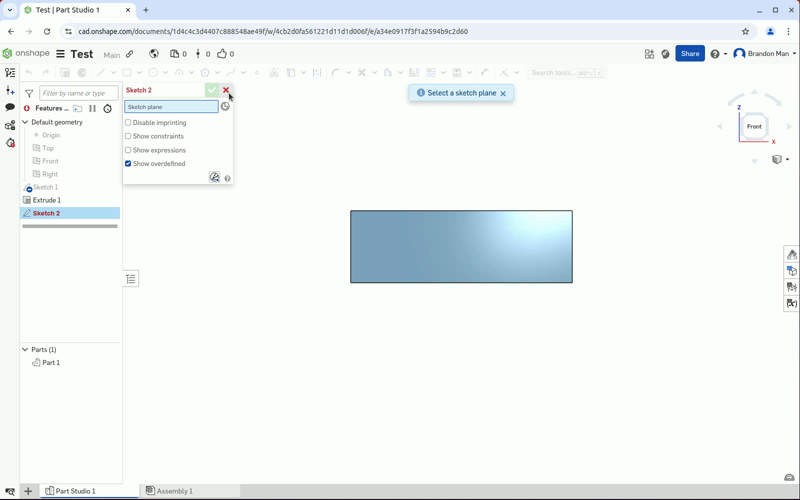
mouse_move(73, 163)
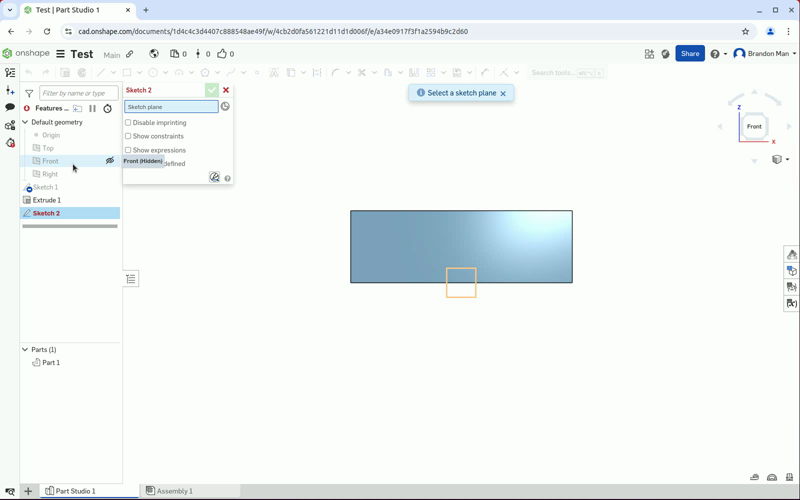
click(73, 163)
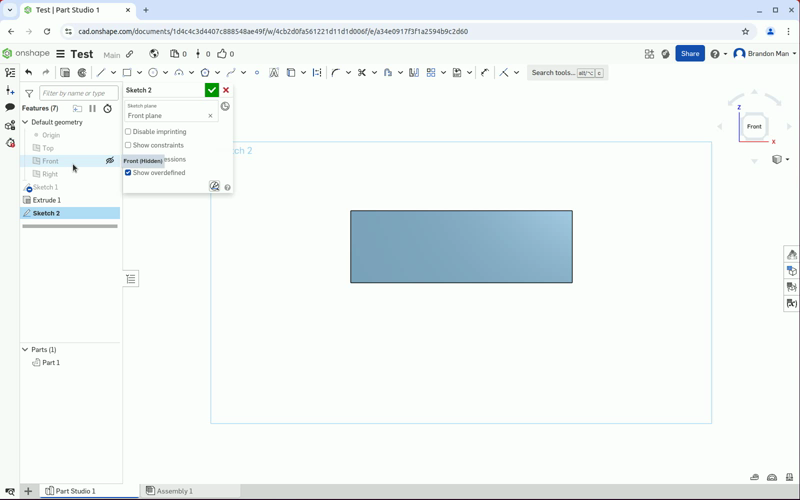
mouse_move(73, 352)
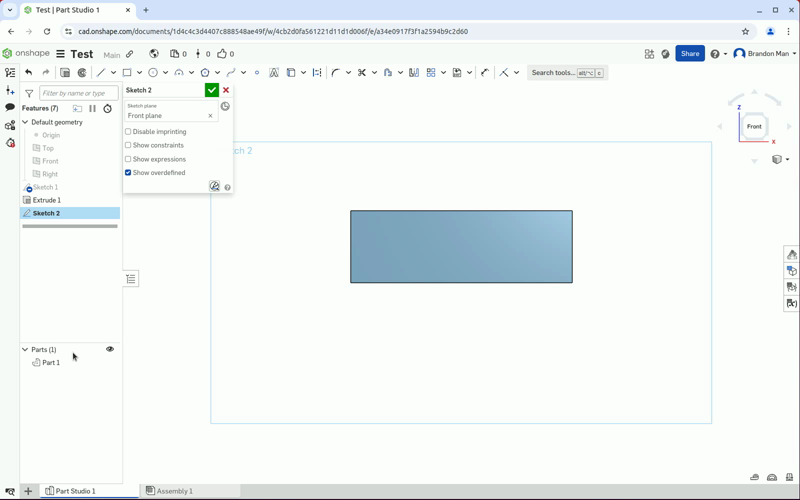
key(y)
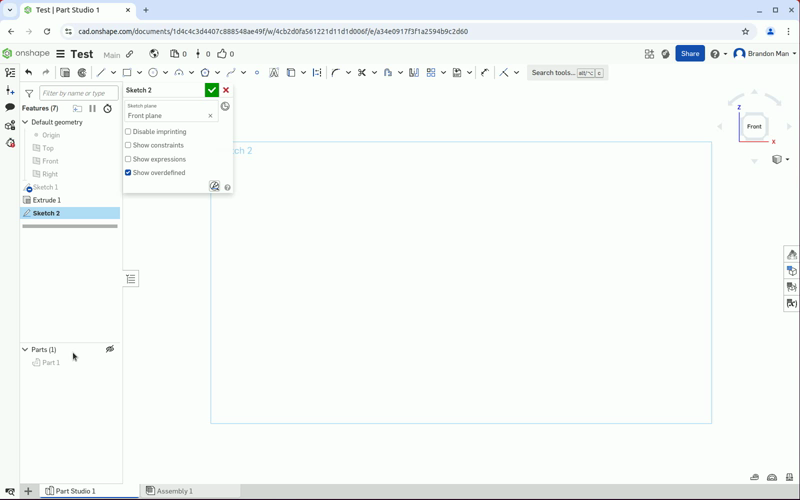
key(l)
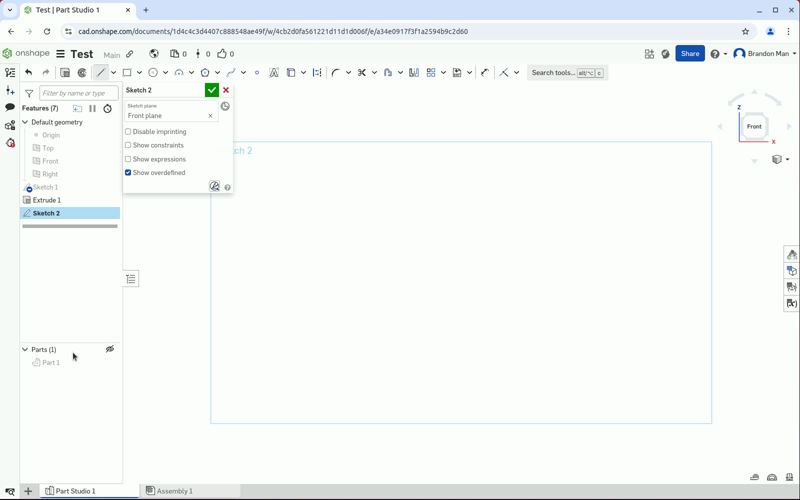
key_down(shift)
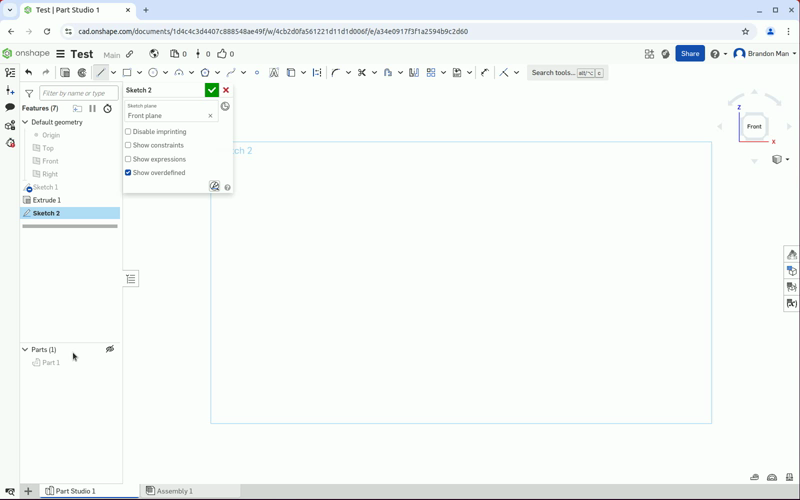
mouse_move(357, 262)
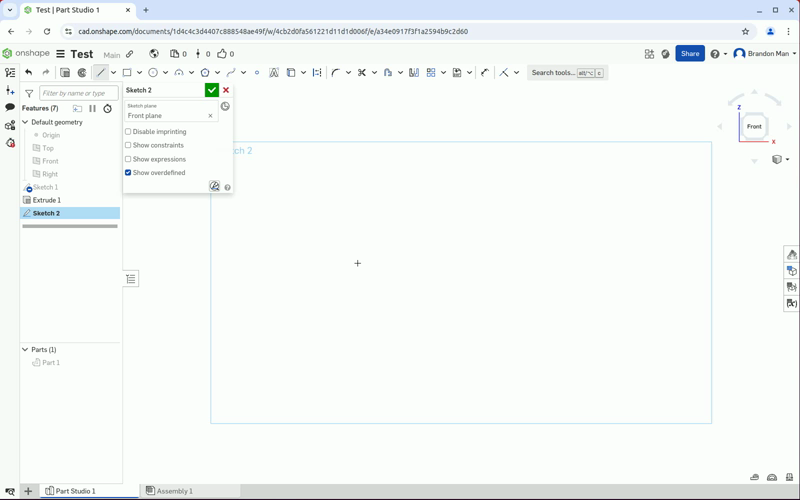
click(357, 262)
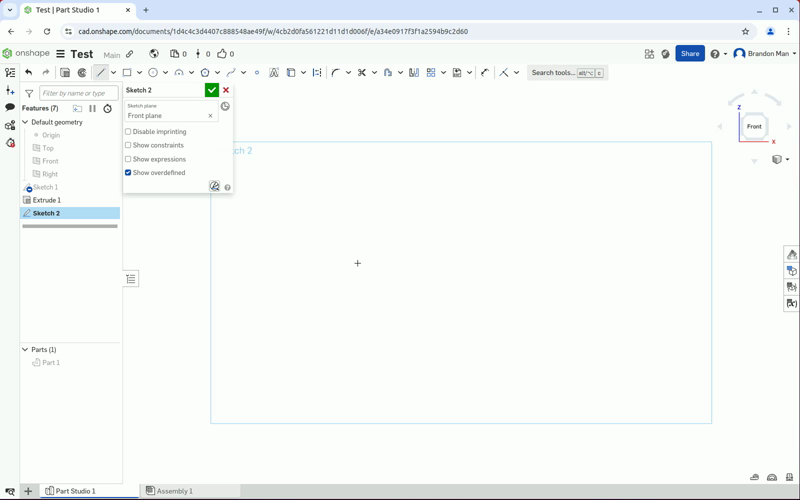
key_up(shift)
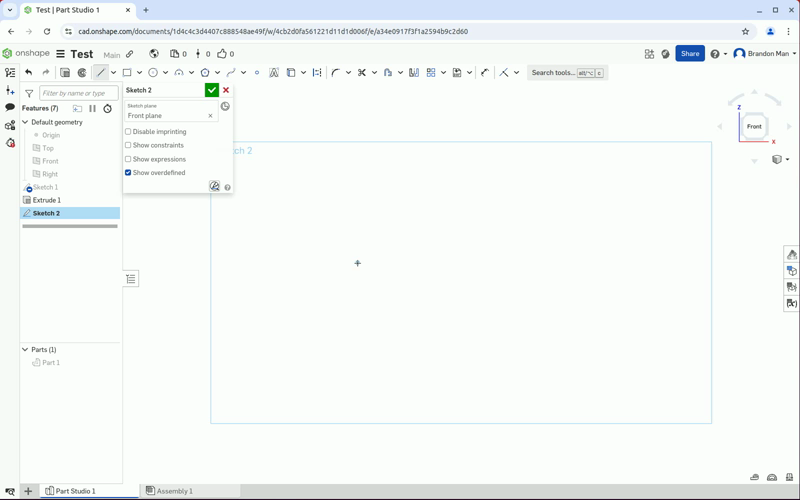
key_down(shift)
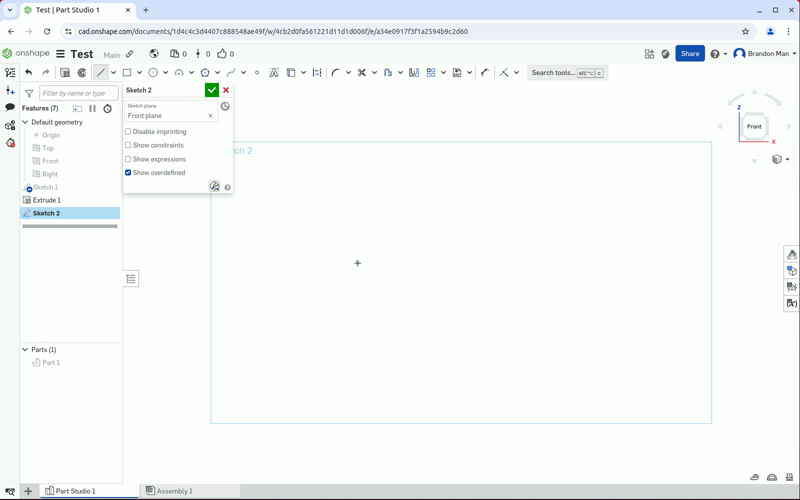
mouse_move(561, 263)
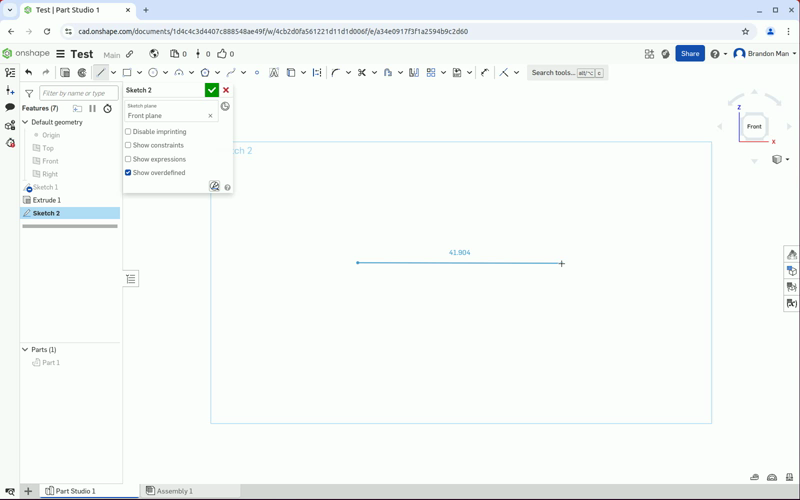
click(561, 263)
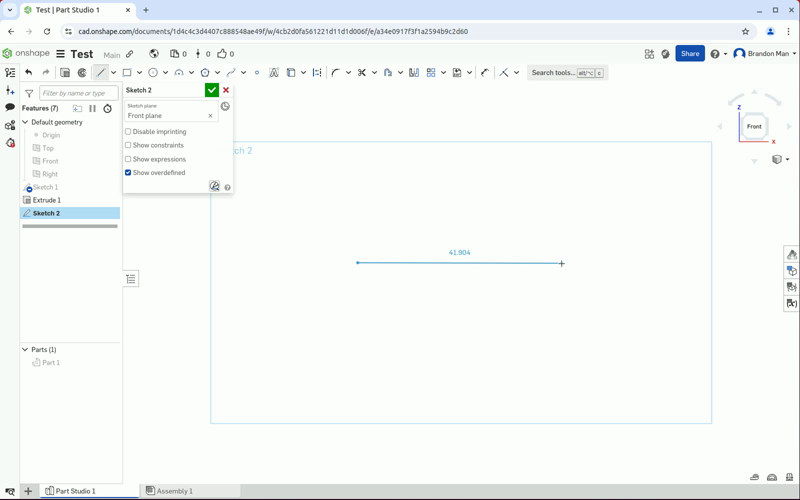
key_up(shift)
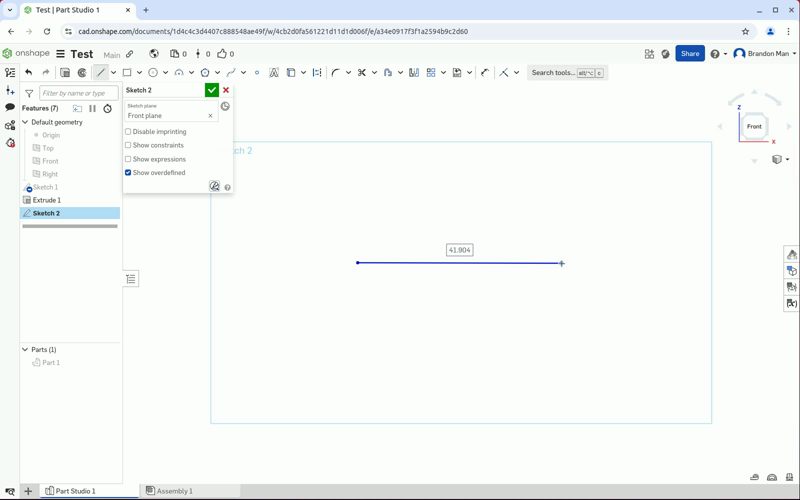
key_down(shift)
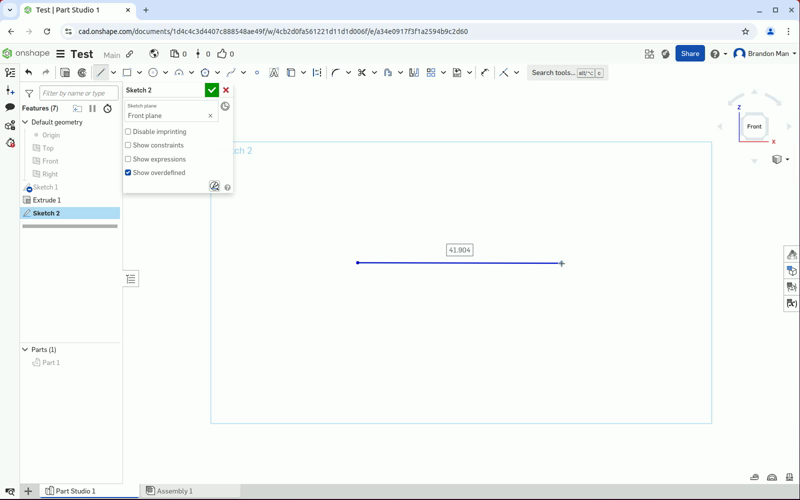
mouse_move(589, 263)
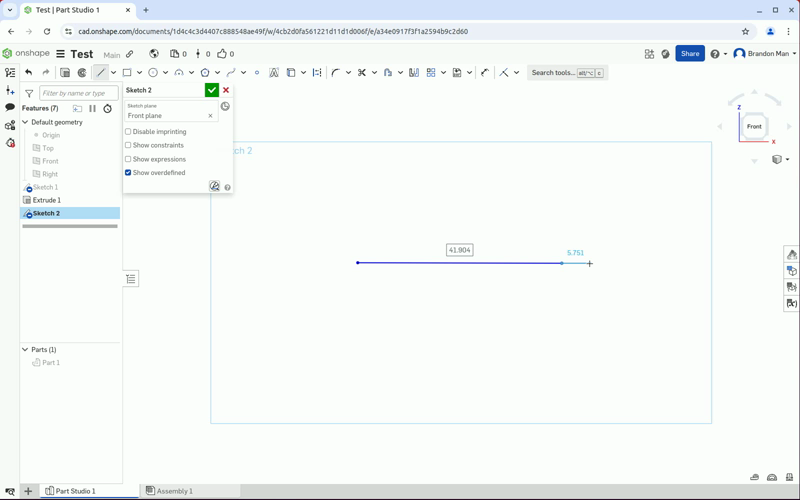
mouse_move(561, 217)
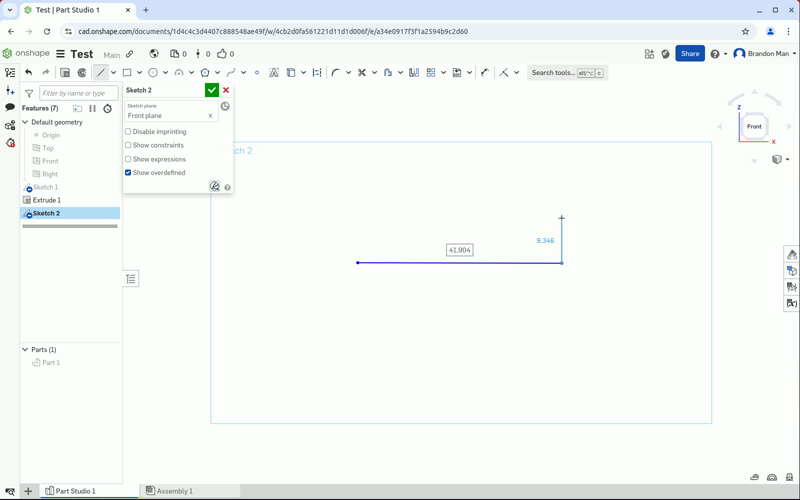
click(561, 217)
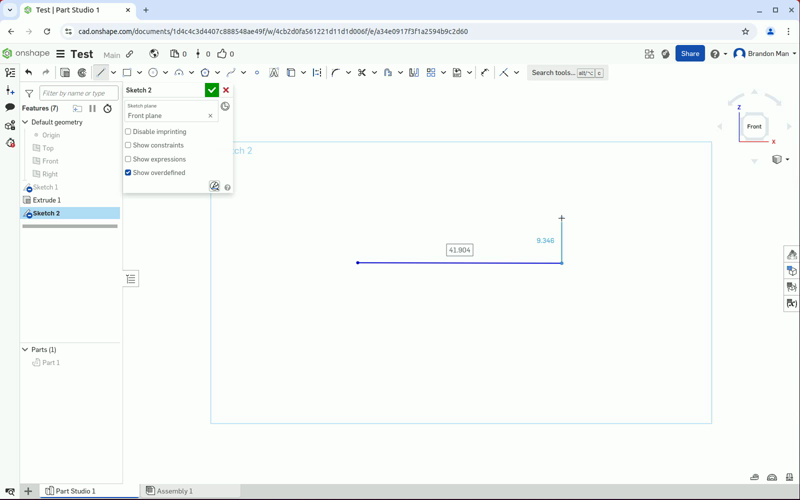
key_up(shift)
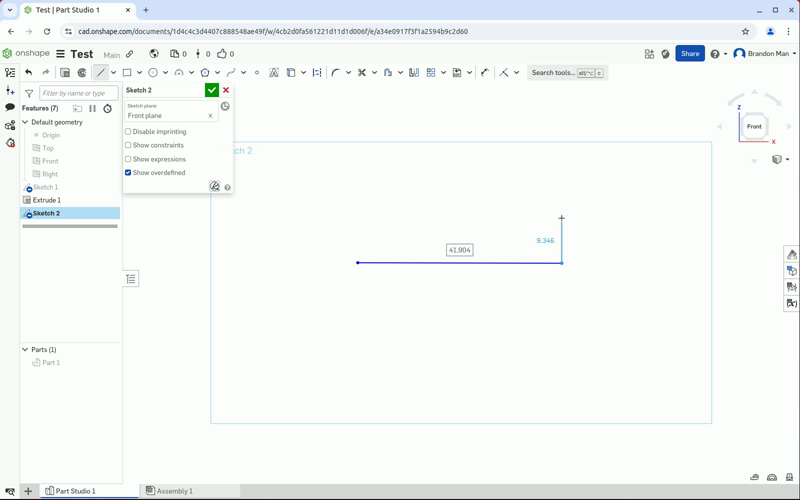
key_down(shift)
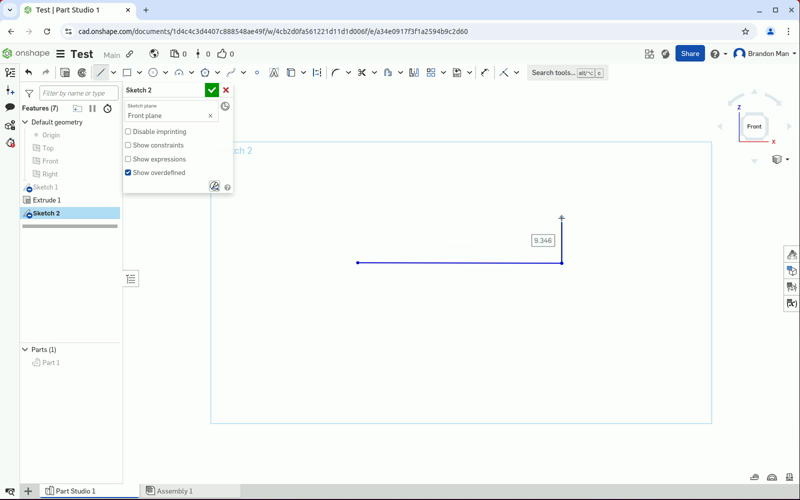
mouse_move(357, 217)
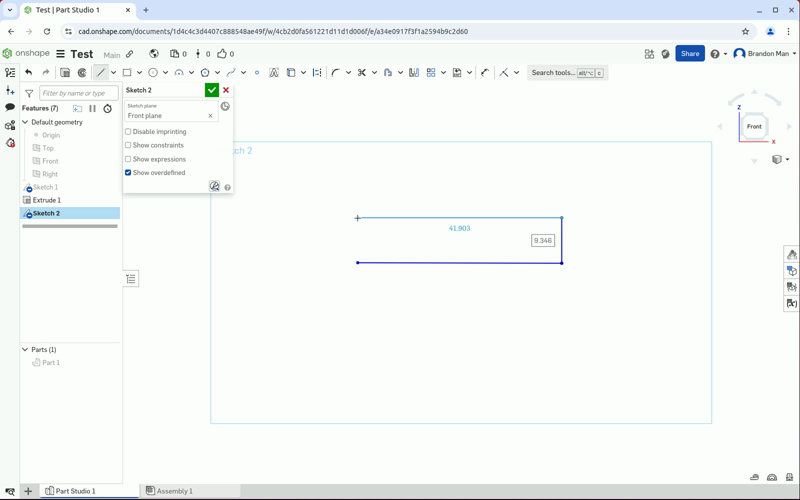
click(357, 217)
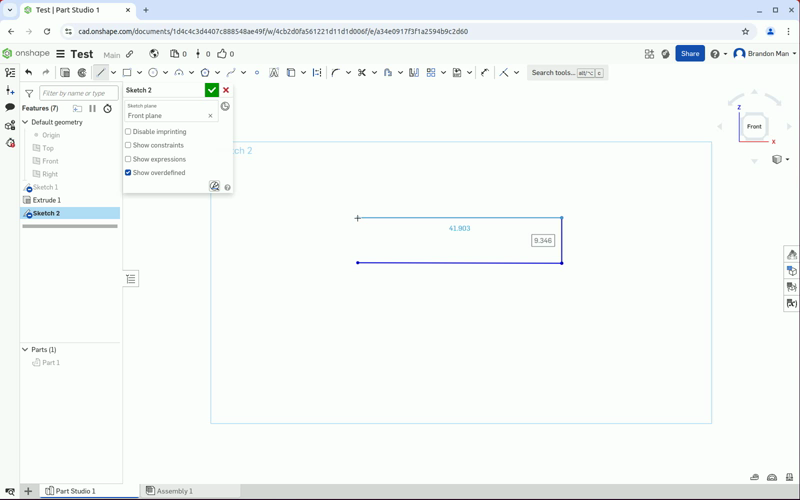
key_up(shift)
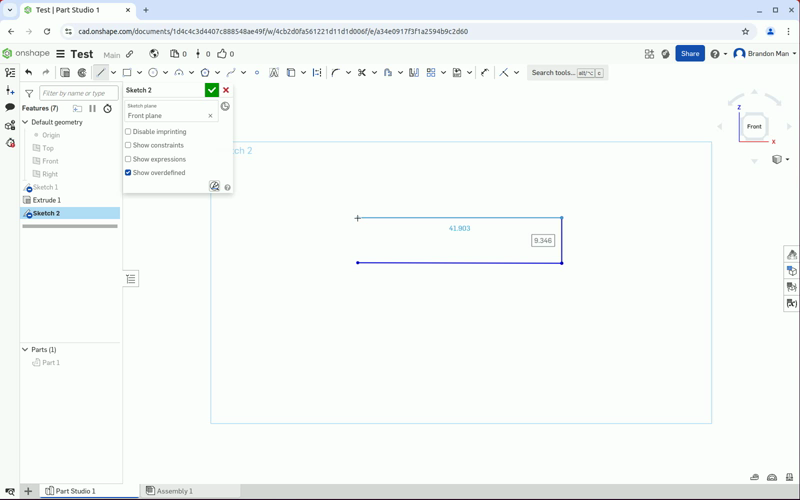
mouse_move(387, 217)
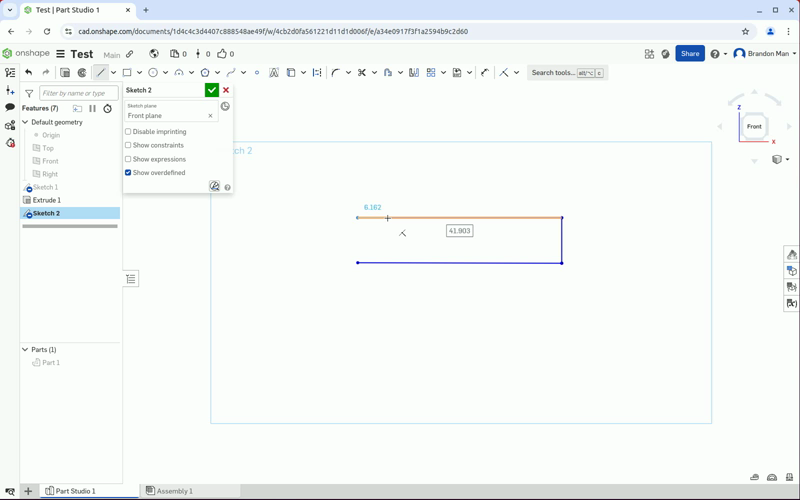
key_down(shift)
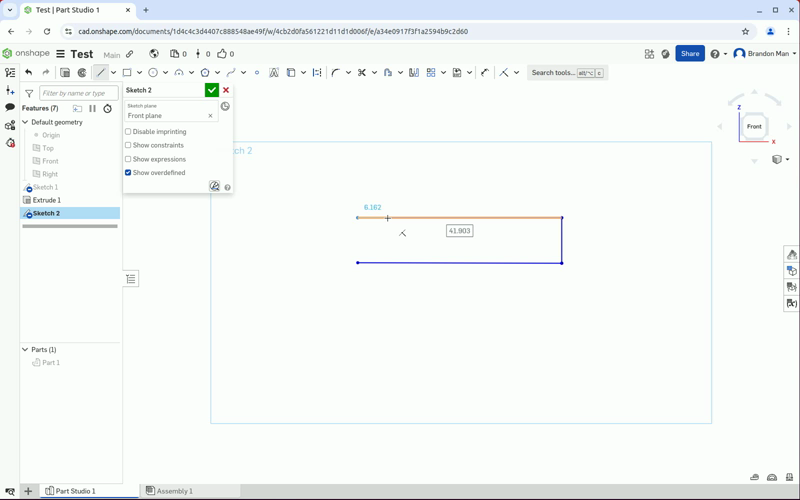
mouse_move(357, 262)
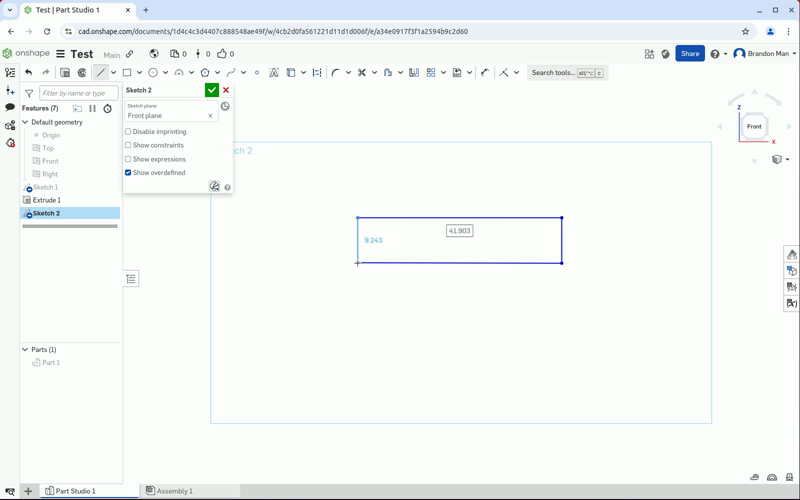
key_up(shift)
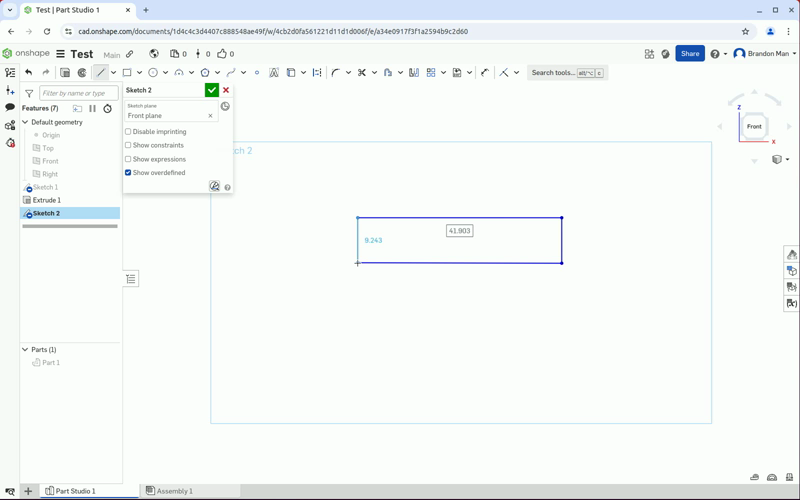
click(357, 262)
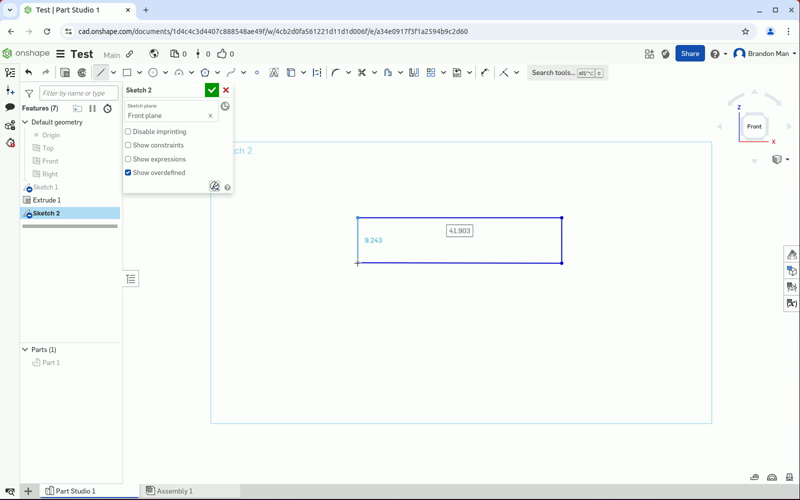
key(esc)
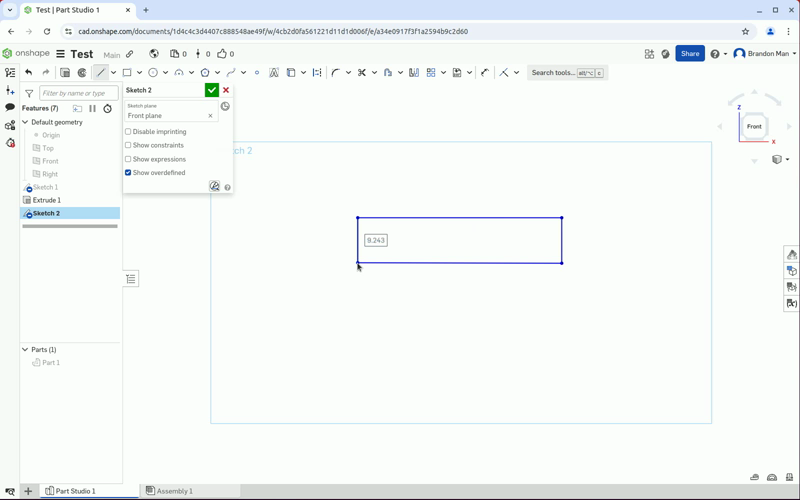
mouse_move(484, 241)
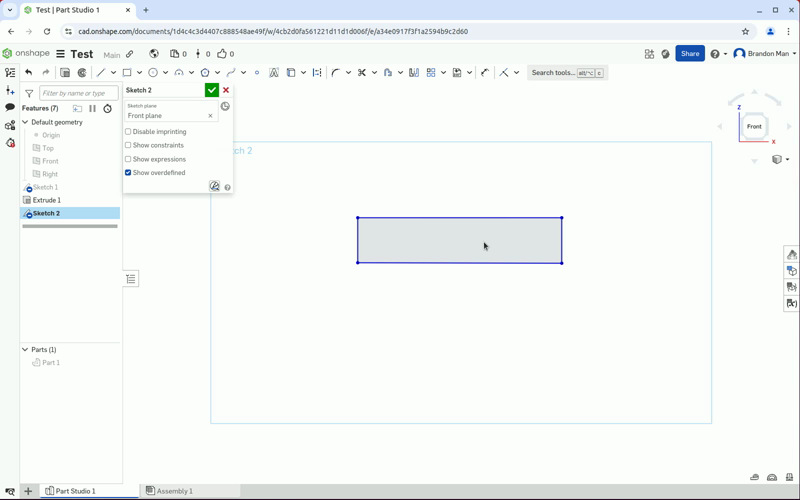
click(484, 241)
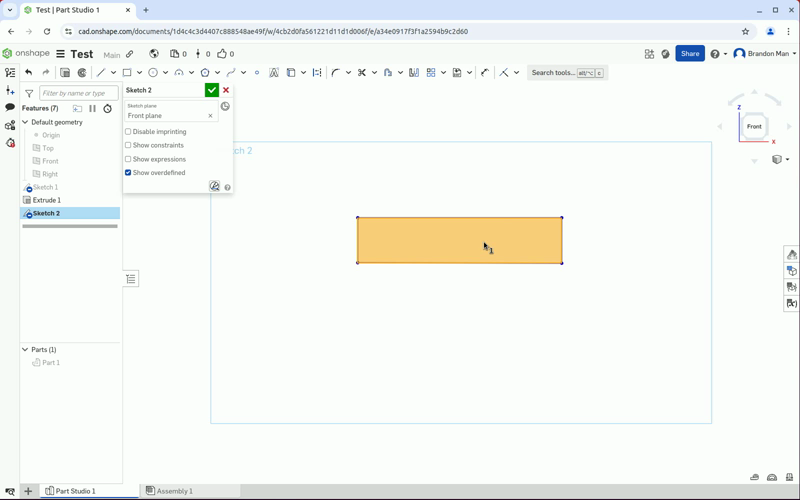
mouse_move(73, 352)
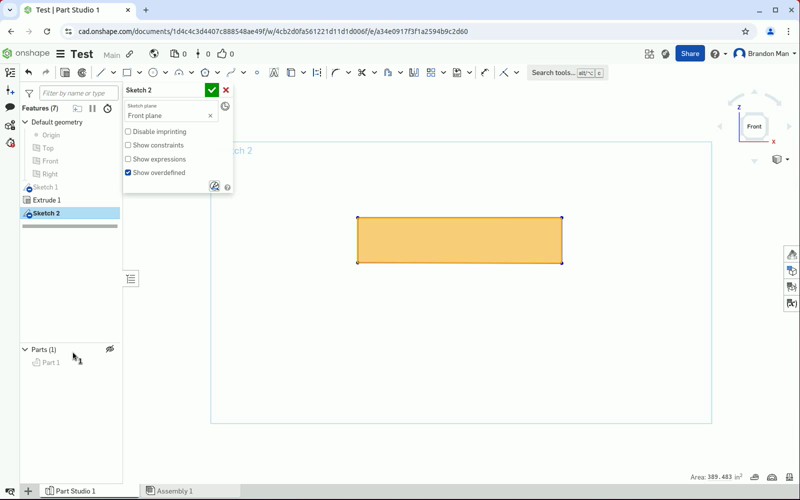
key(shift+y)
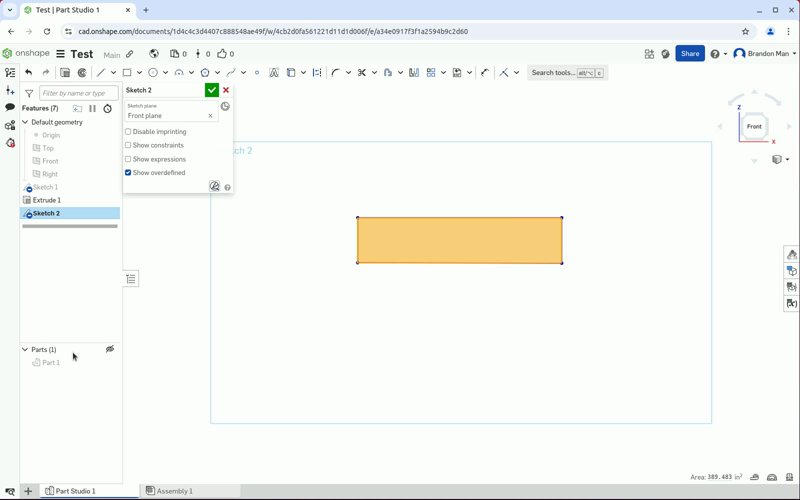
key(shift+e)
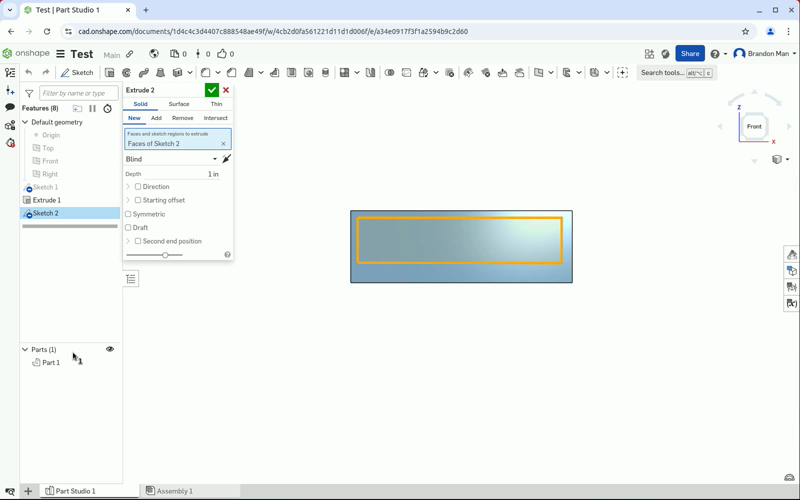
mouse_move(143, 106)
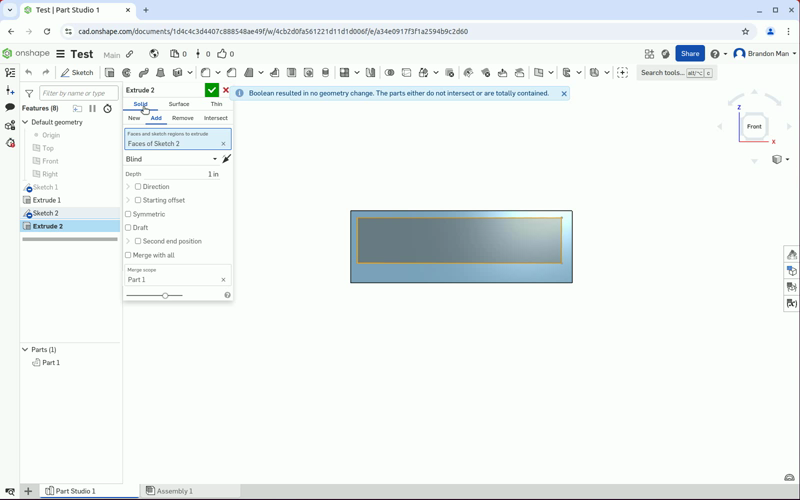
click(143, 106)
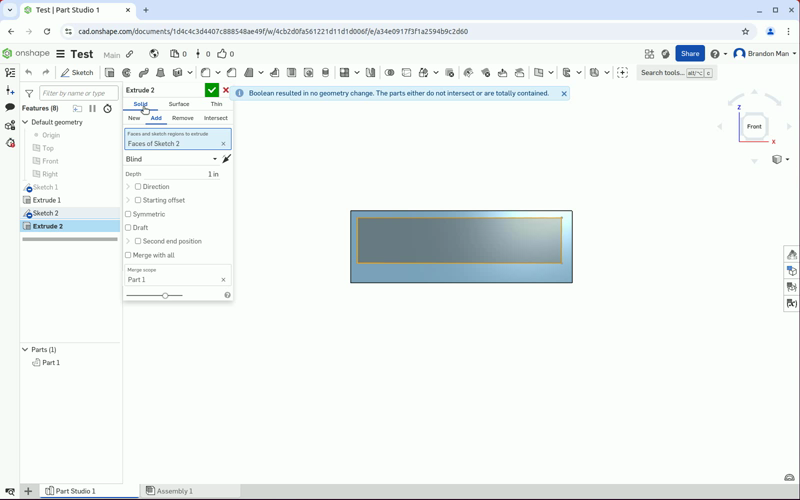
mouse_move(186, 120)
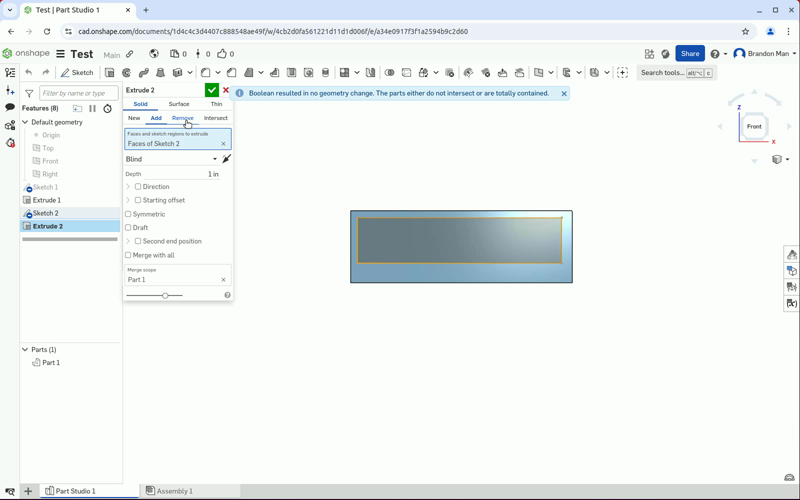
click(186, 120)
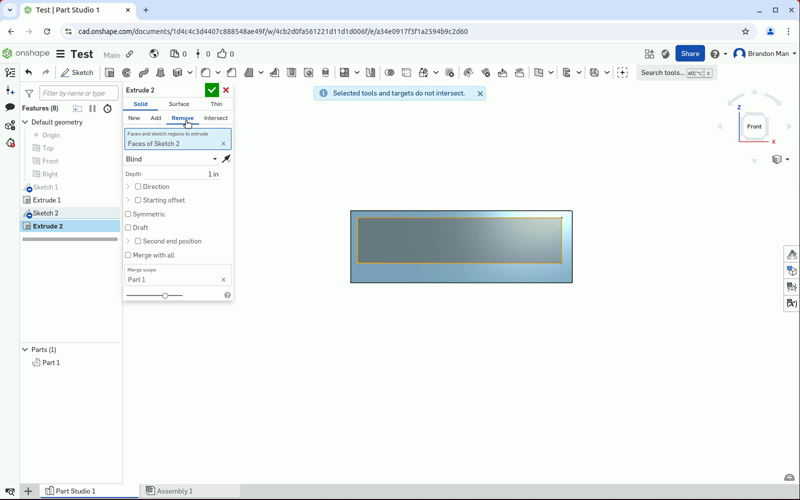
key(tab, 4)
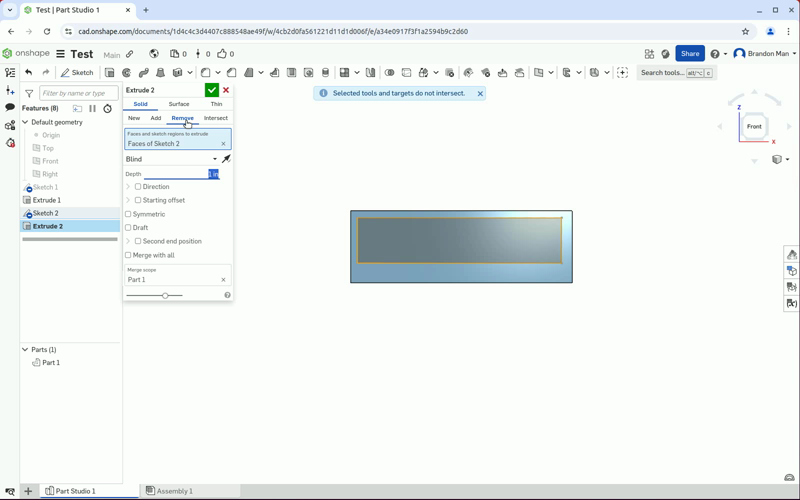
text(-21.183)
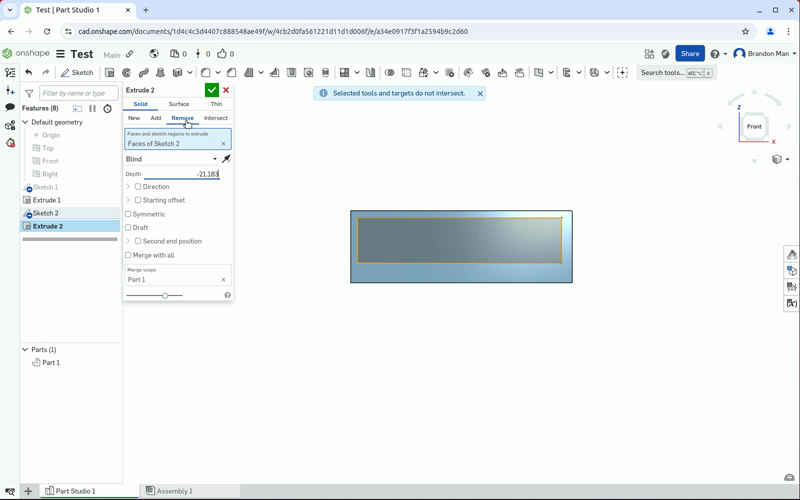
key(tab, 6)
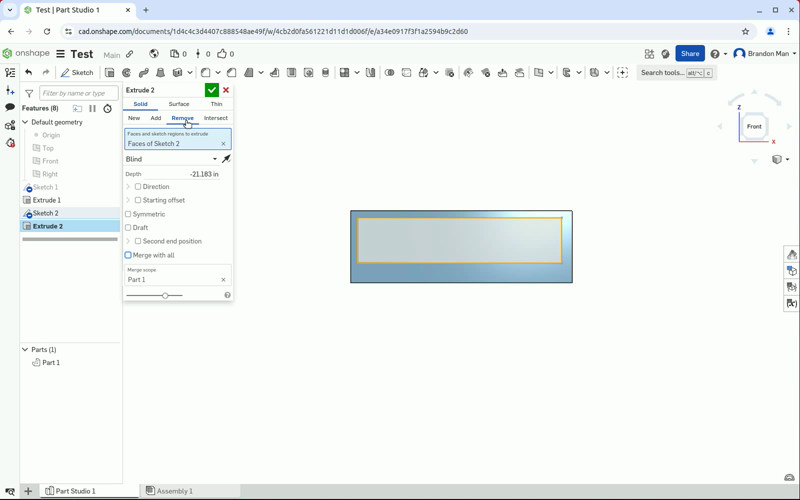
key(space)
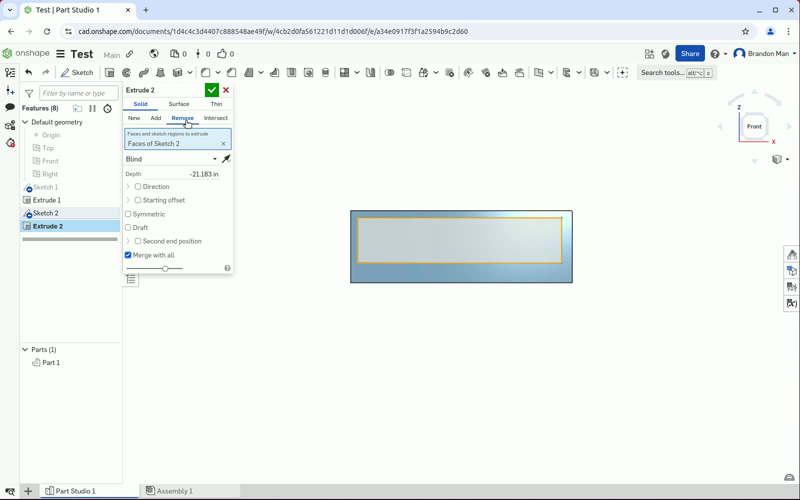
key(enter)
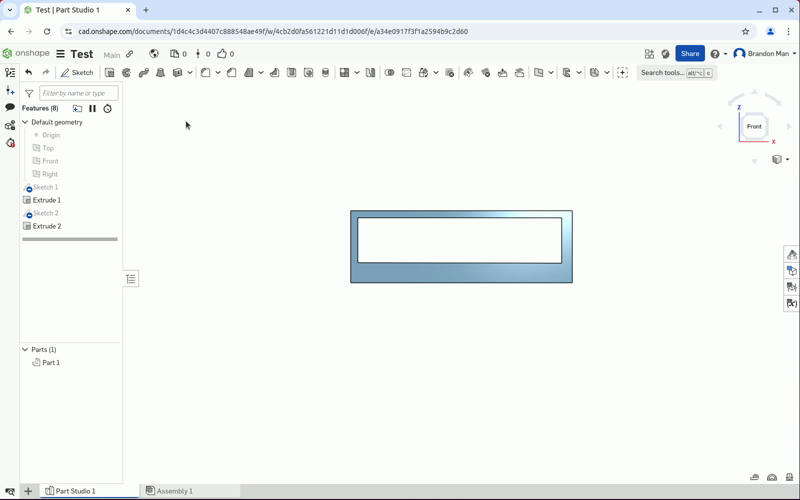
key(shift+h)
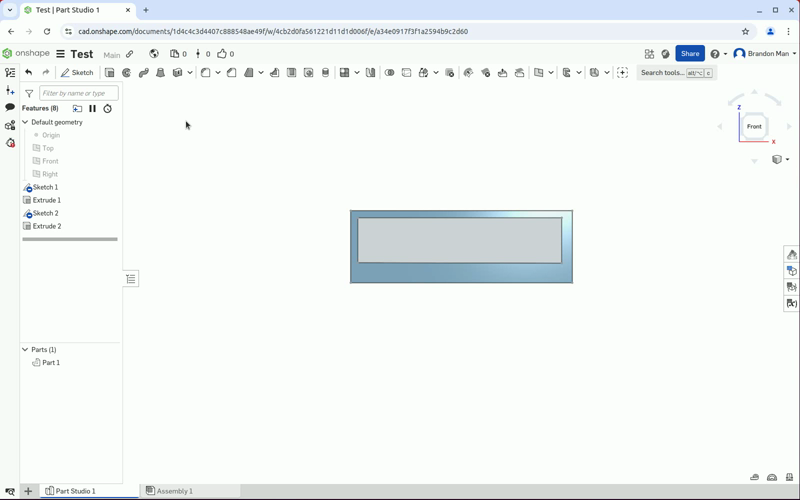
key(shift+h)
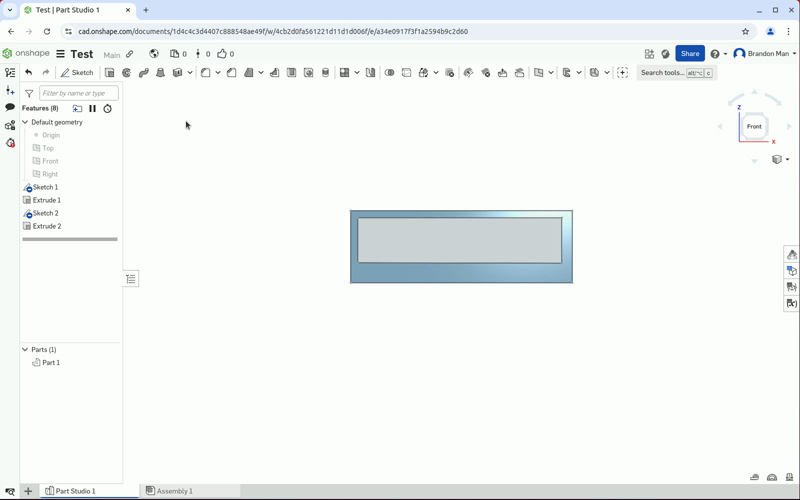
key(shift+7)
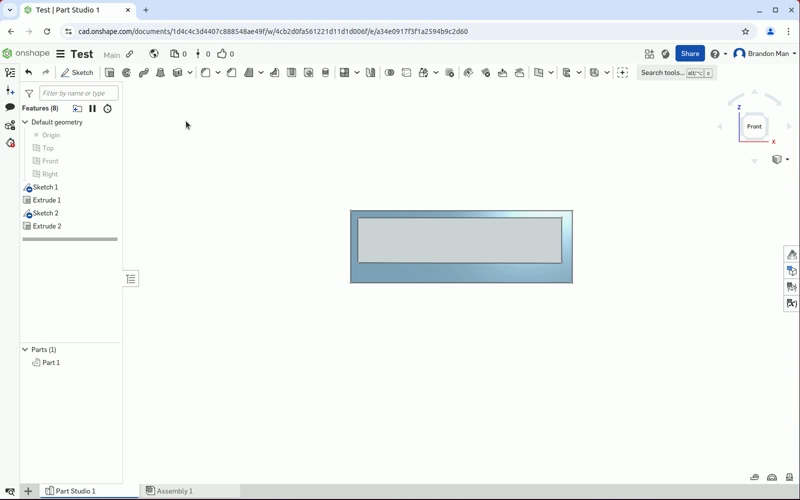
key(left, 2)
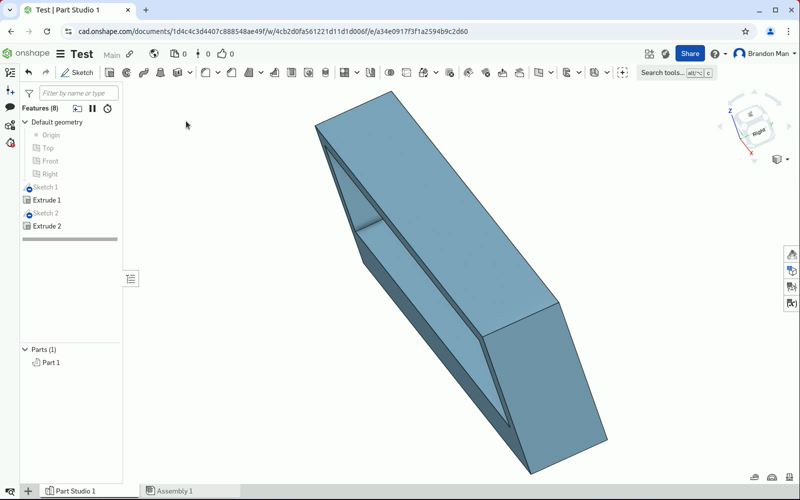
key(down, 2)
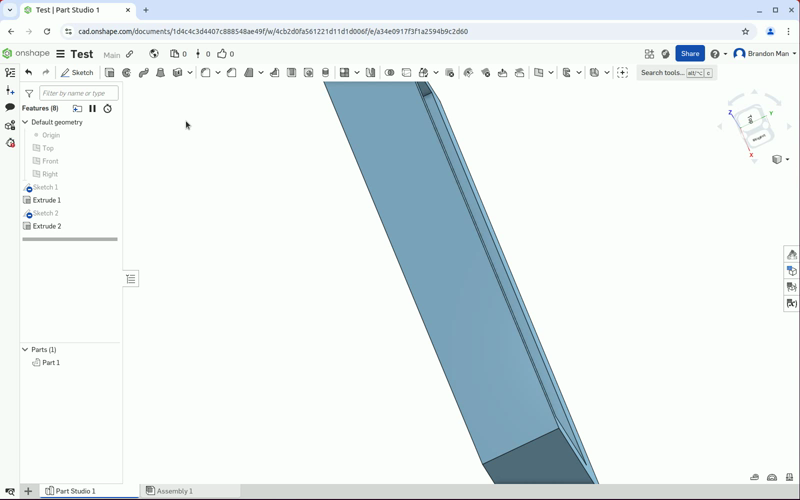
key(up, 2)
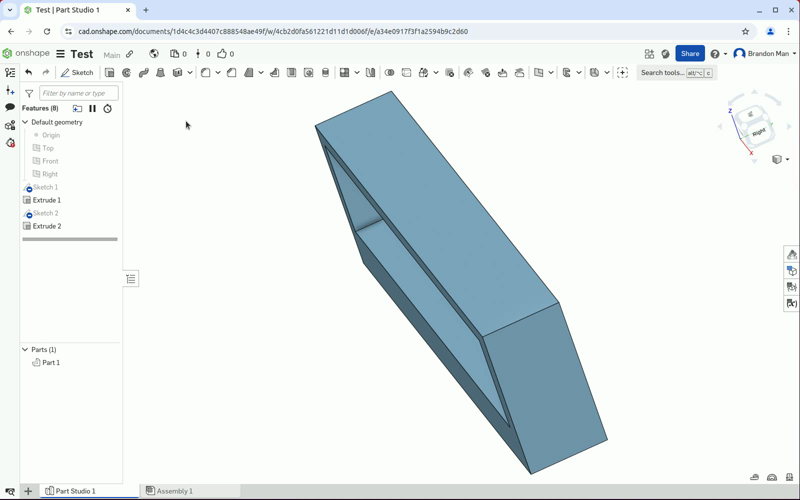
key(right, 2)
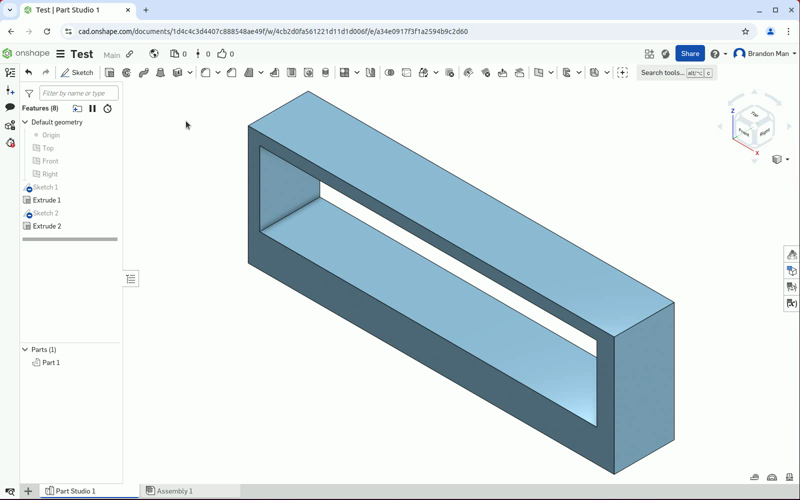
mouse_move(73, 189)
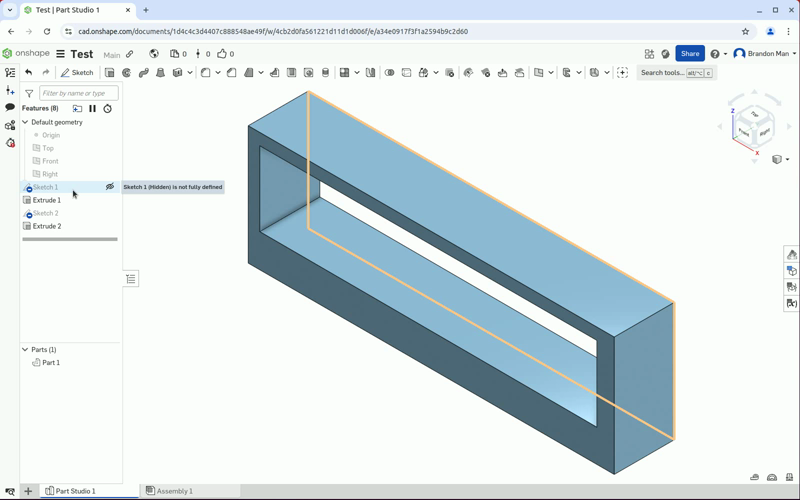
click(73, 189)